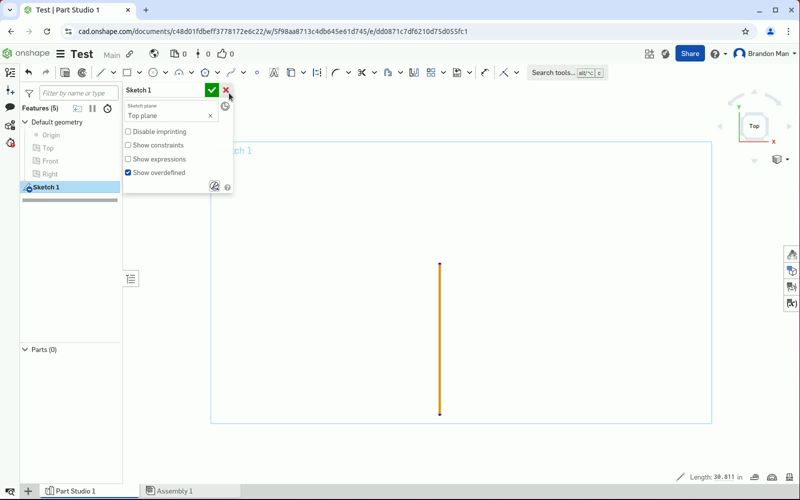
key(shift+h)
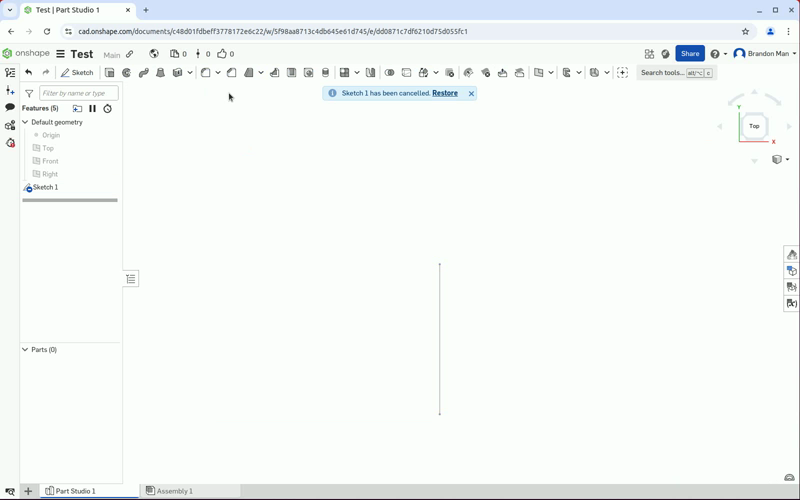
key(shift+s)
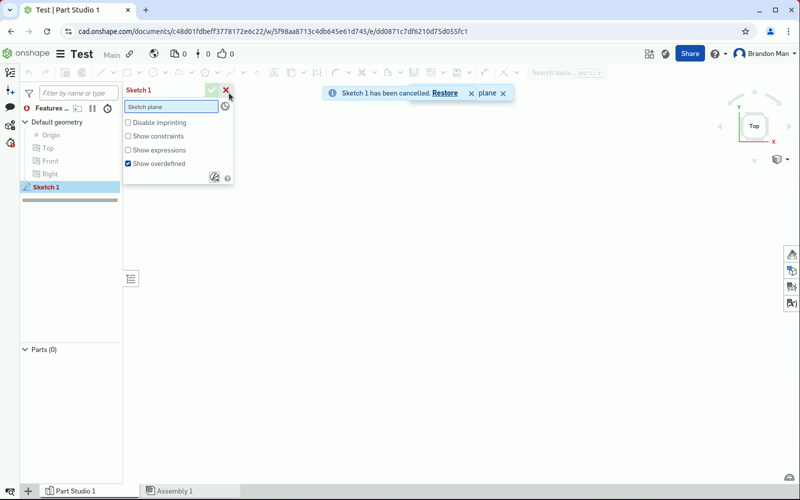
mouse_move(73, 150)
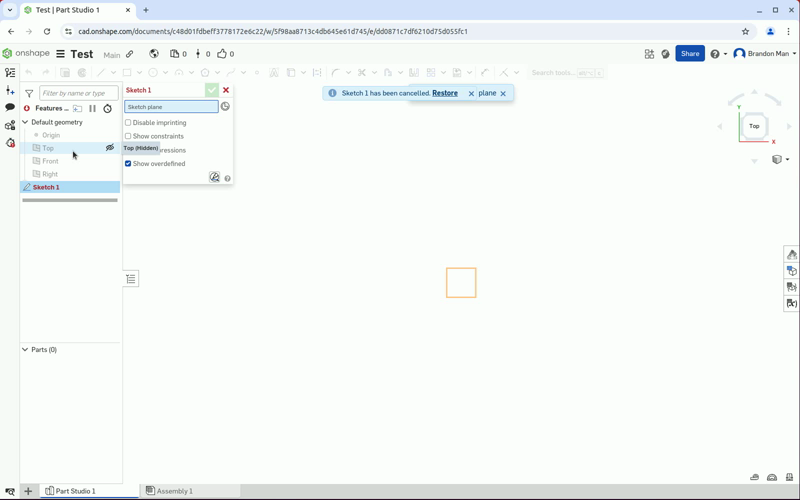
click(73, 150)
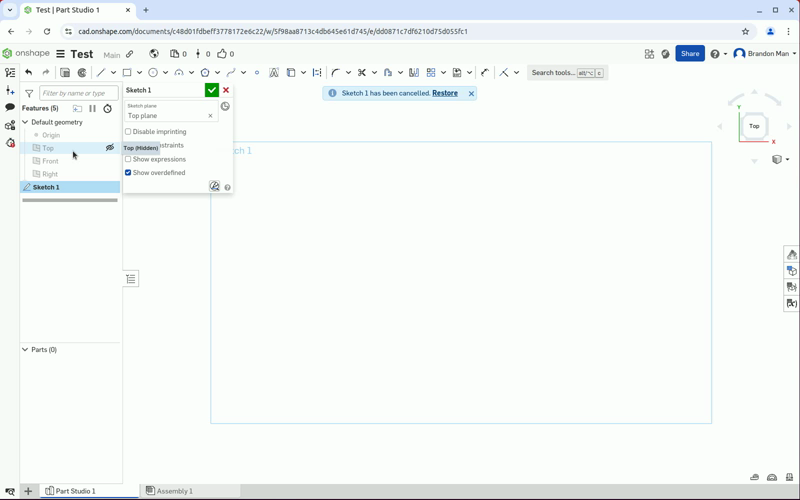
mouse_move(73, 352)
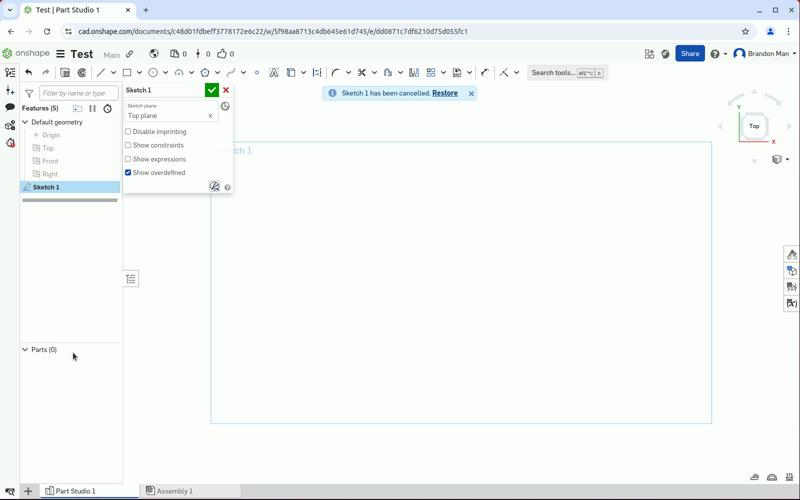
key(y)
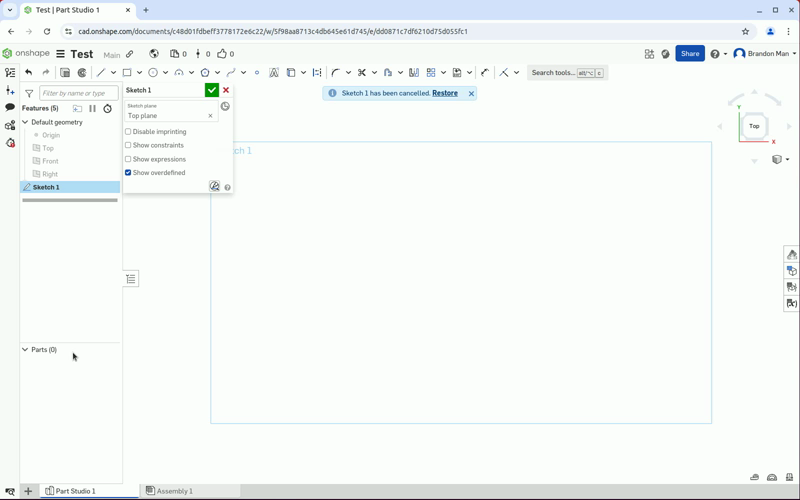
key(l)
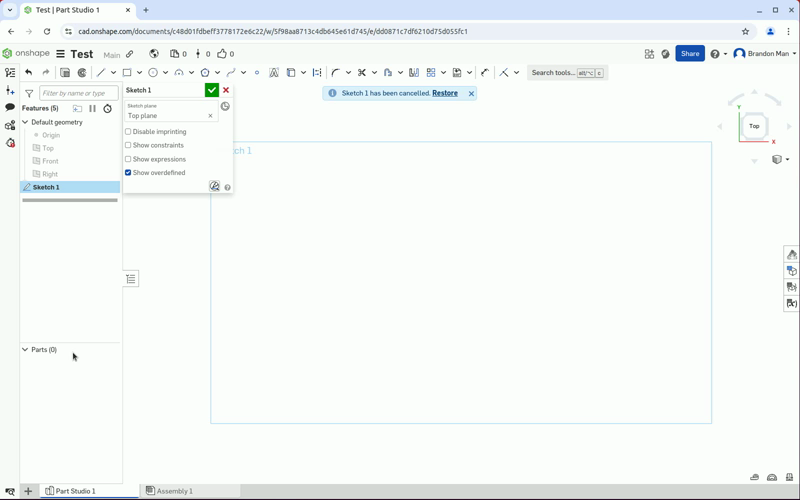
key_down(shift)
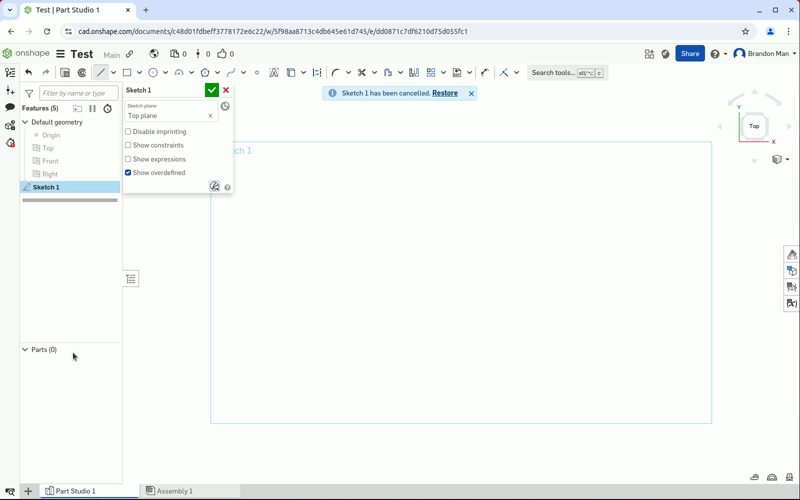
mouse_move(348, 342)
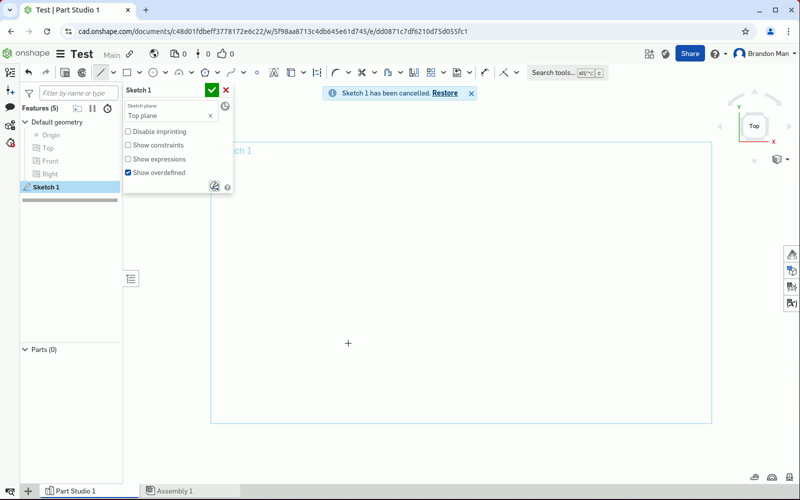
click(348, 342)
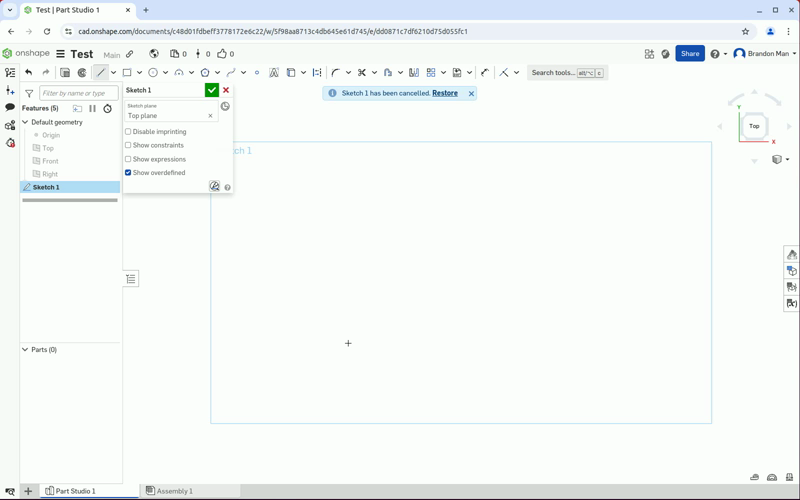
key_up(shift)
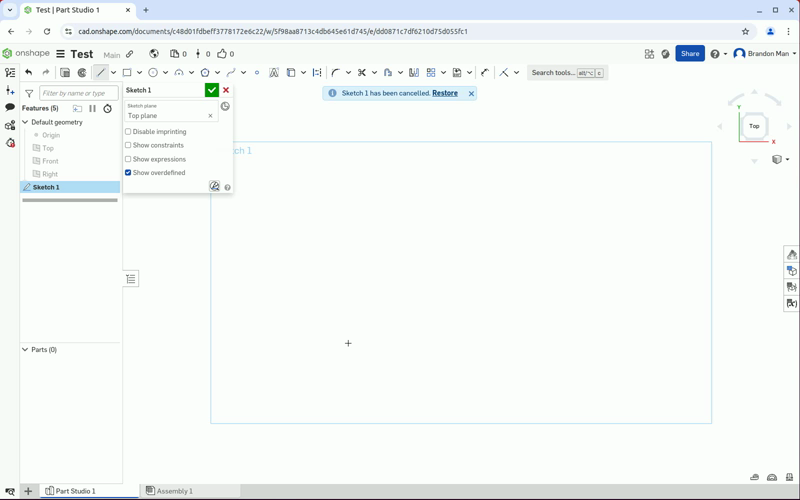
key_down(shift)
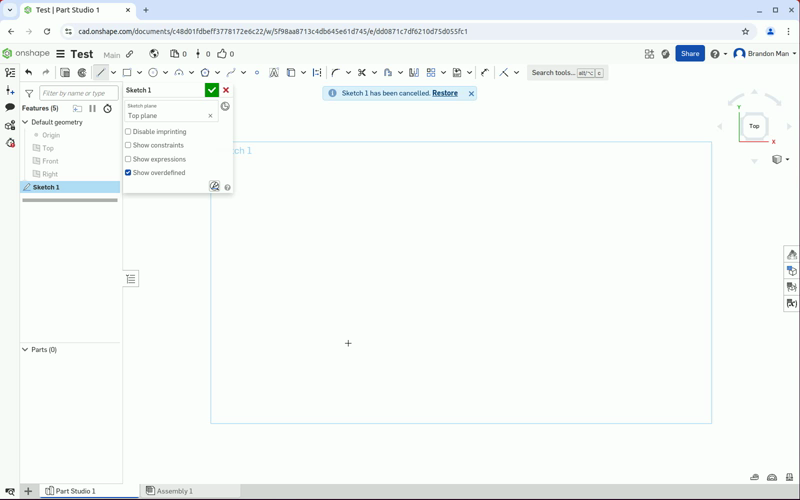
mouse_move(460, 342)
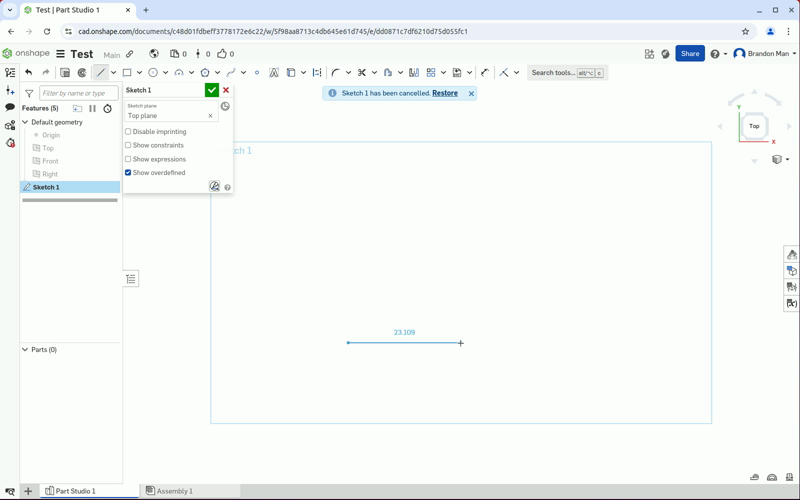
click(460, 342)
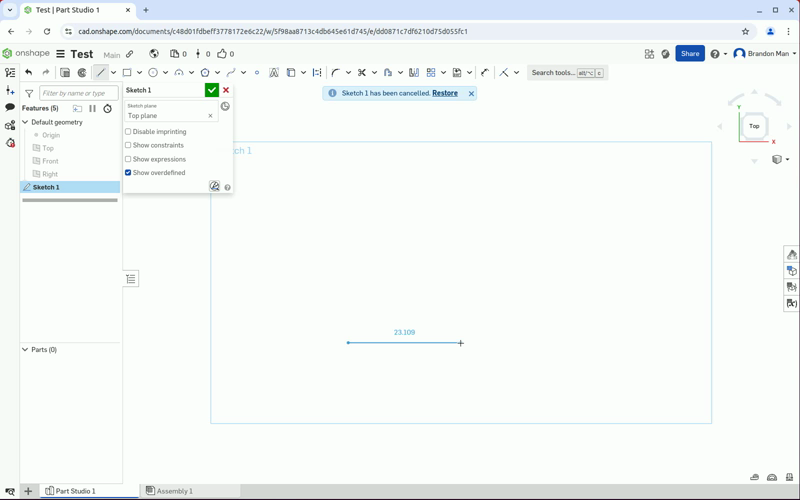
key_up(shift)
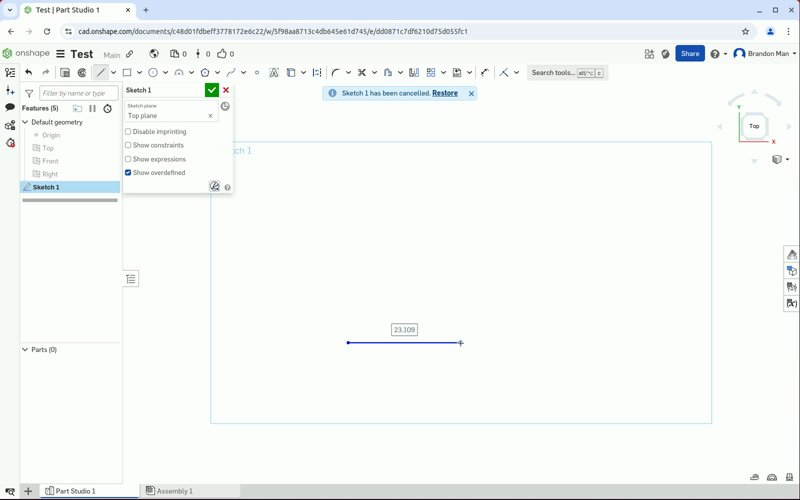
key_down(shift)
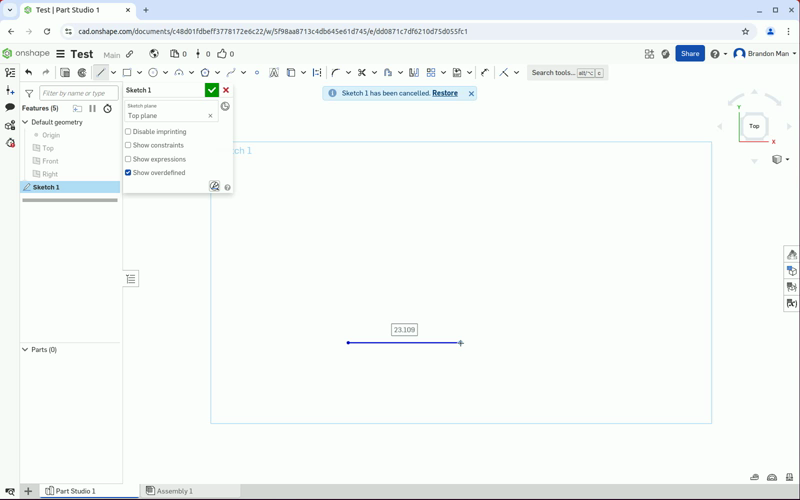
mouse_move(460, 230)
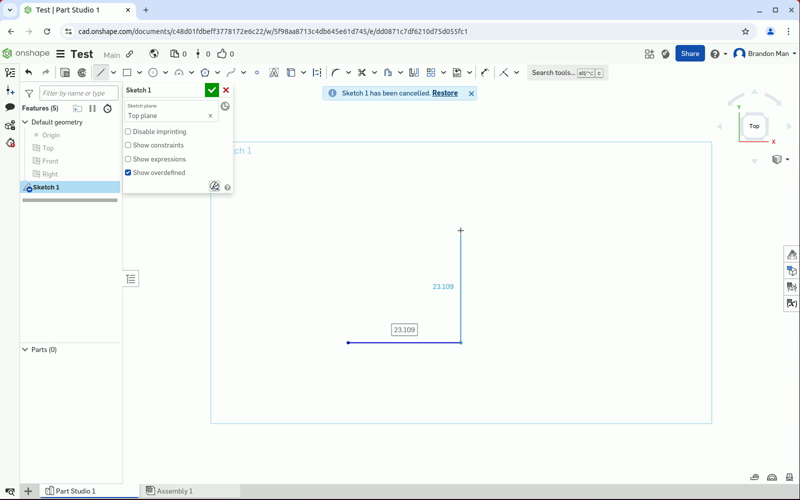
click(460, 230)
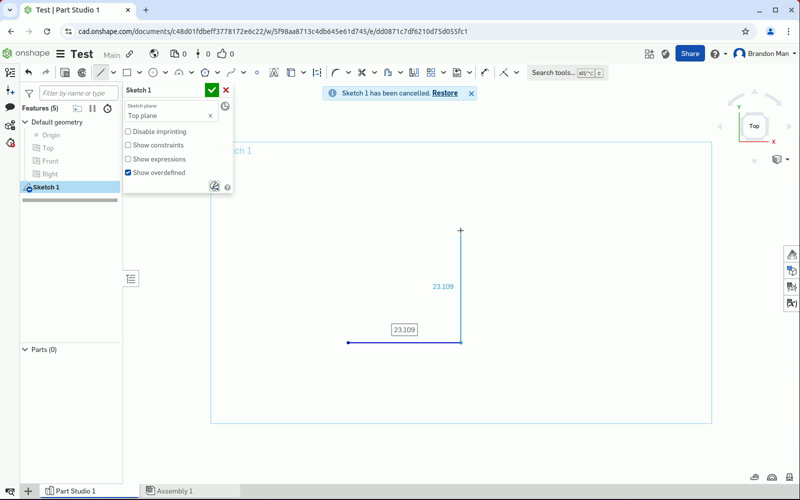
key_up(shift)
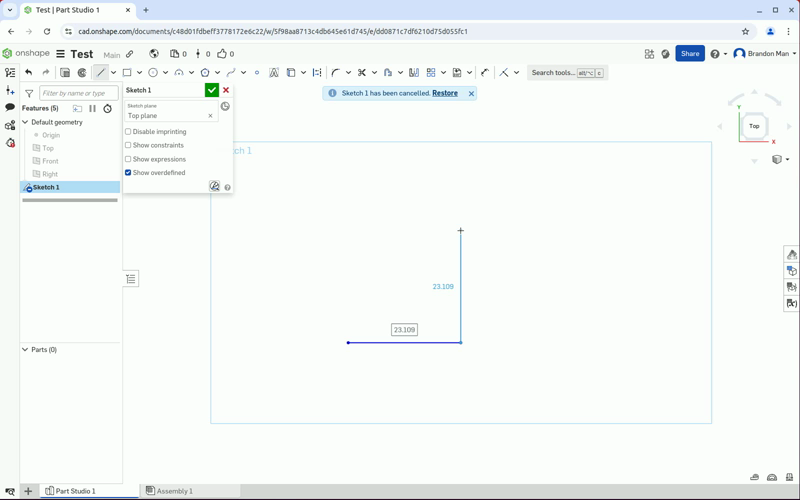
key_down(shift)
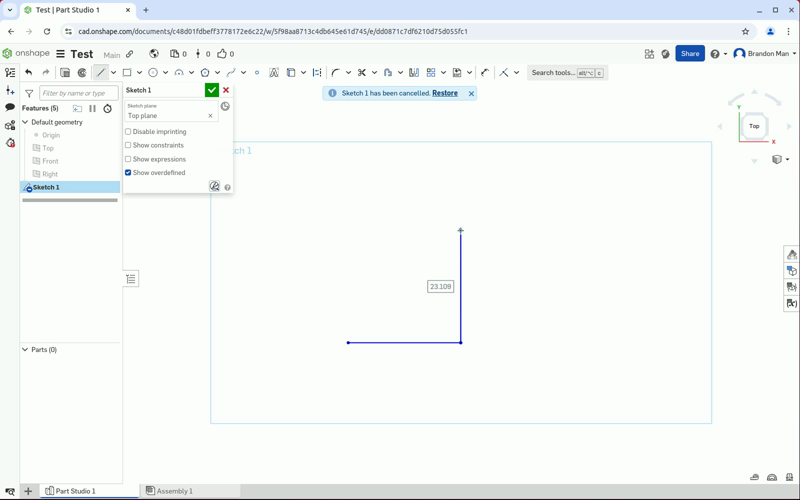
mouse_move(348, 230)
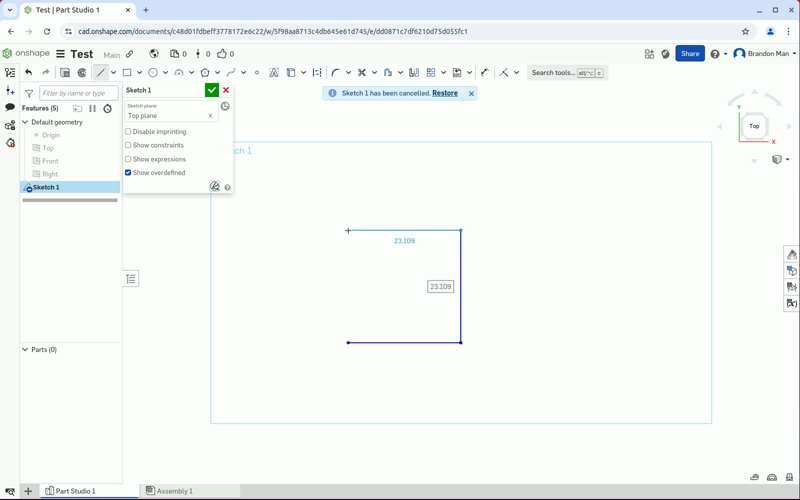
click(348, 230)
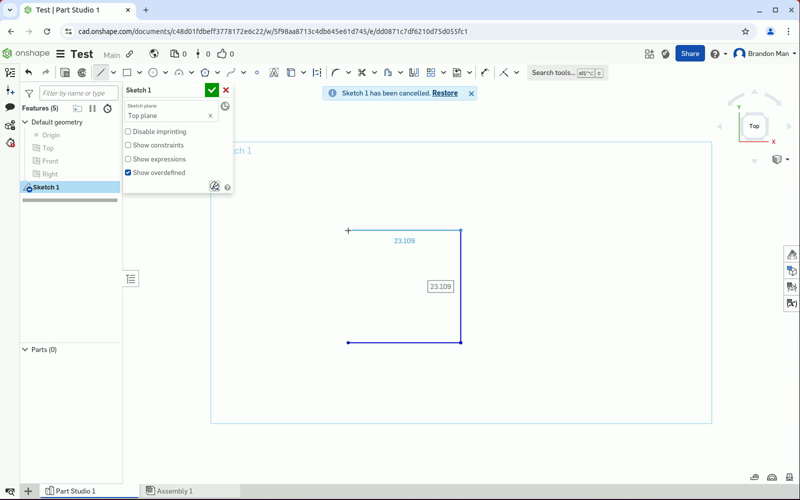
key_up(shift)
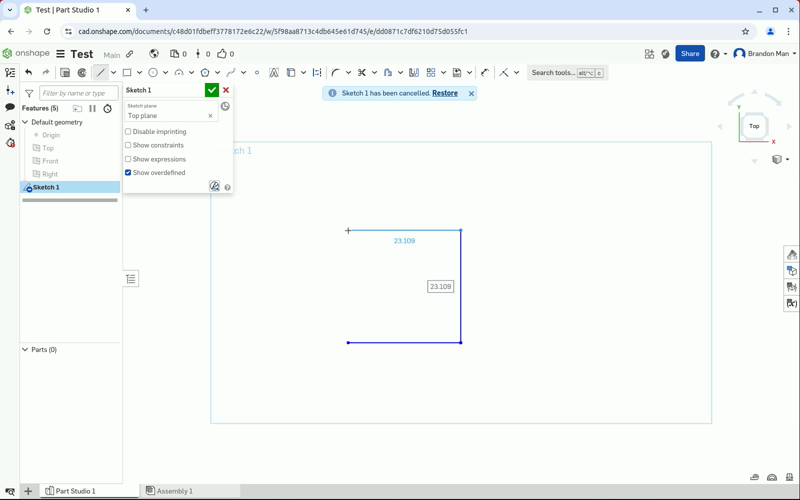
key_down(shift)
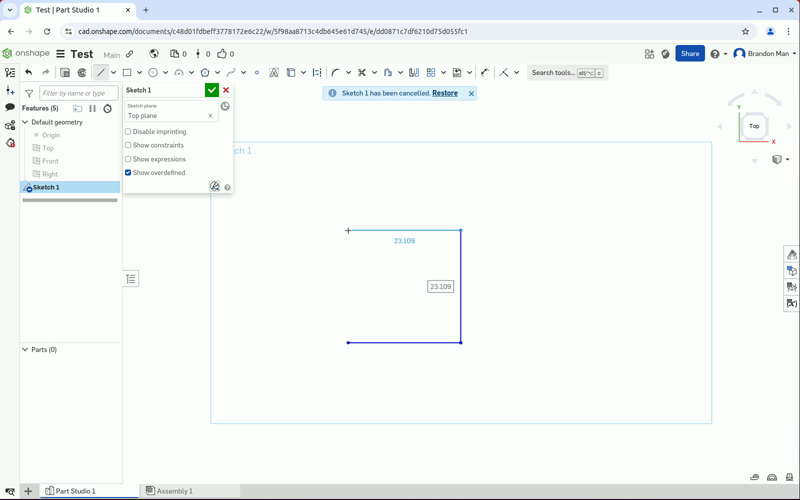
mouse_move(348, 342)
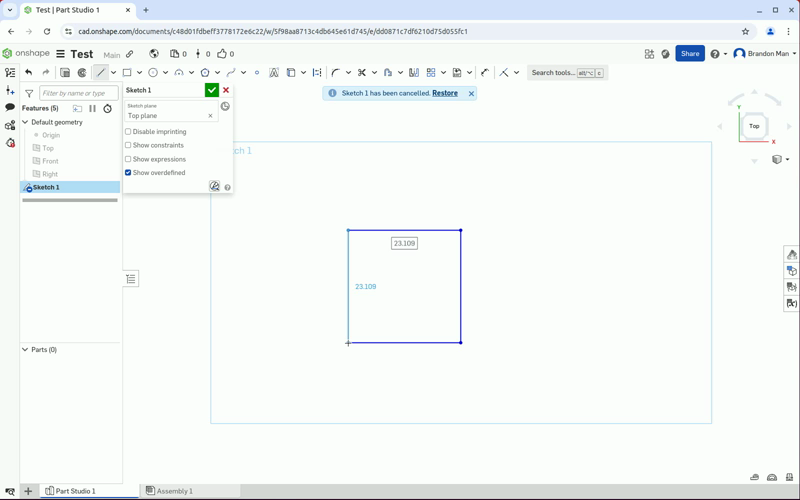
key_up(shift)
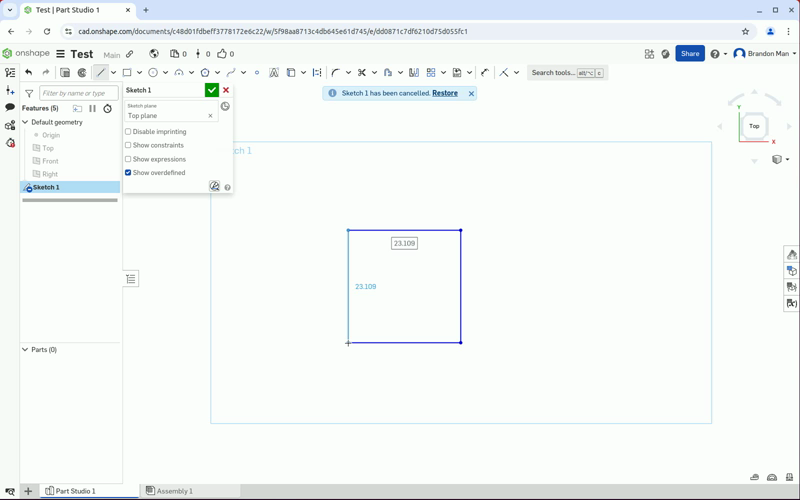
click(348, 342)
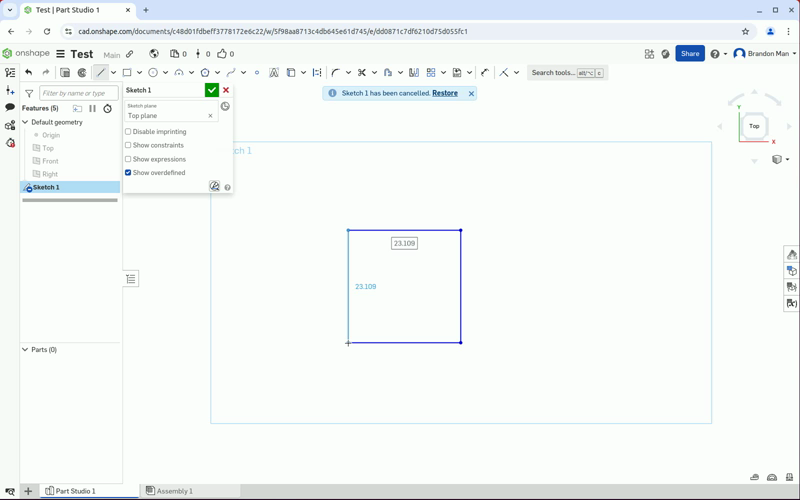
key(esc)
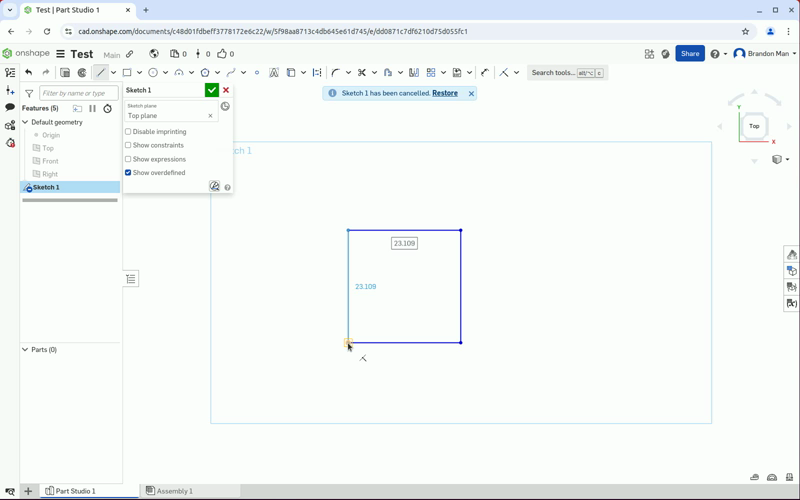
mouse_move(379, 313)
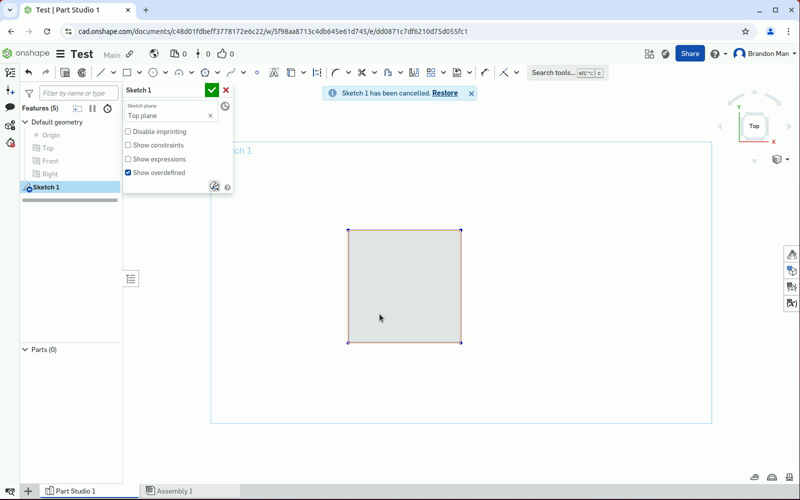
click(379, 313)
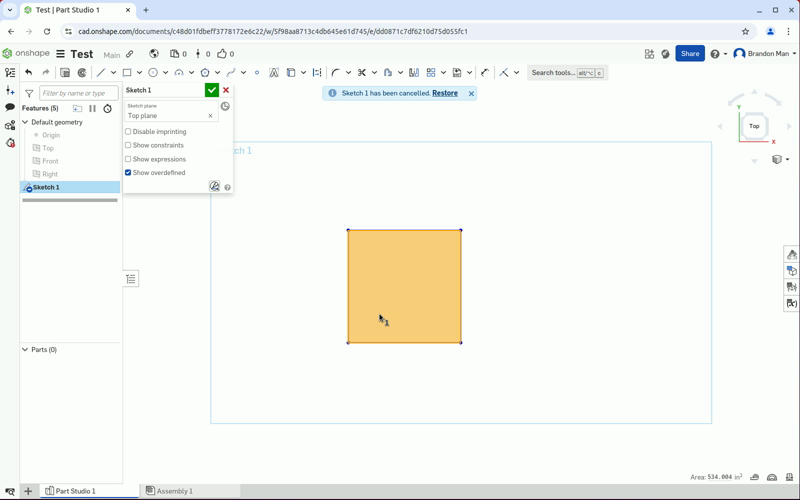
mouse_move(73, 352)
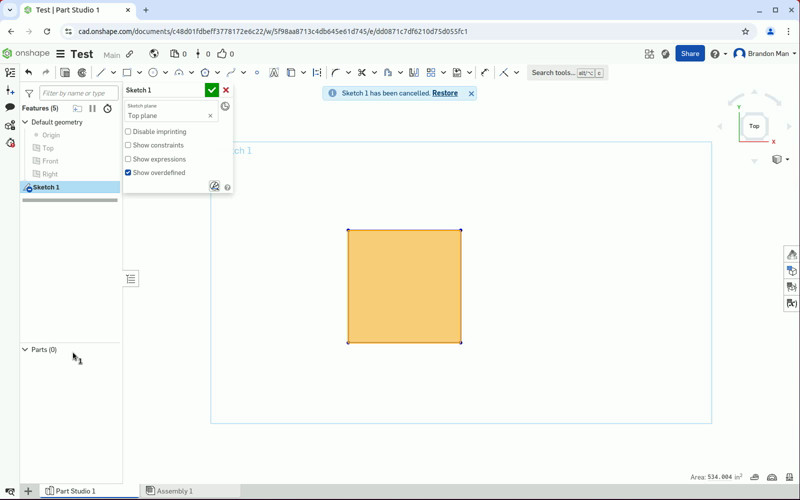
key(shift+y)
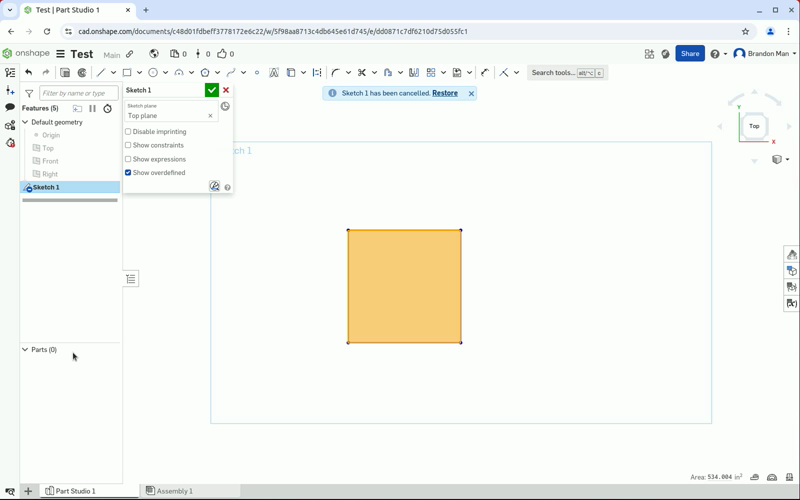
key(shift+e)
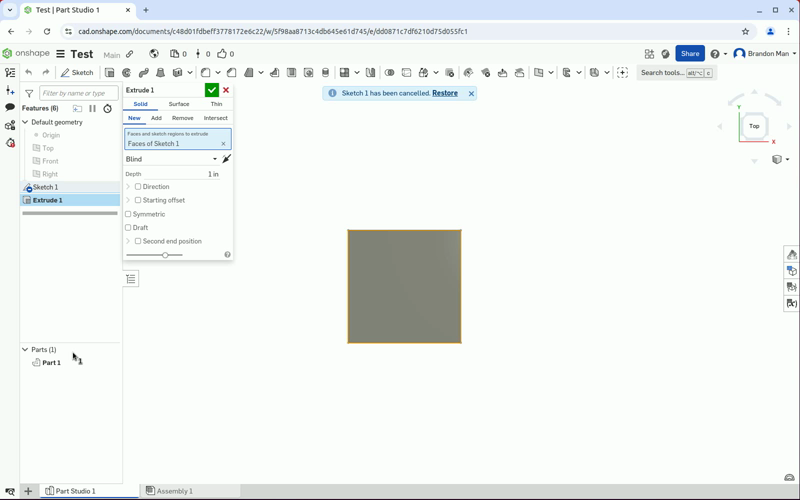
mouse_move(143, 106)
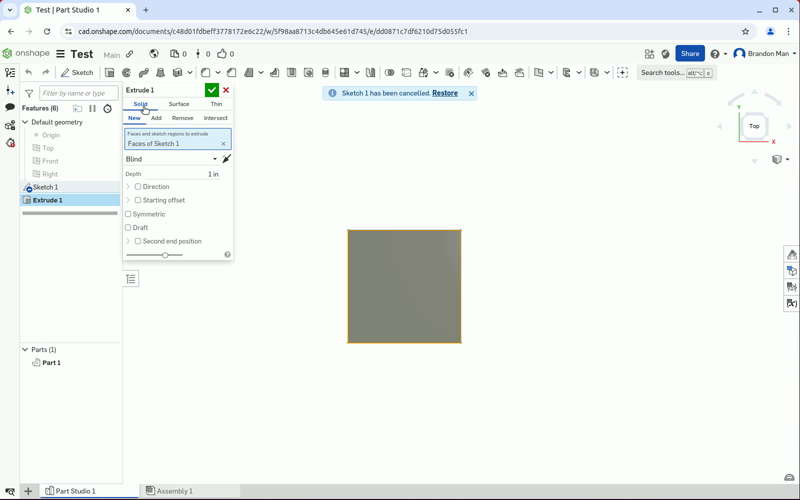
click(143, 106)
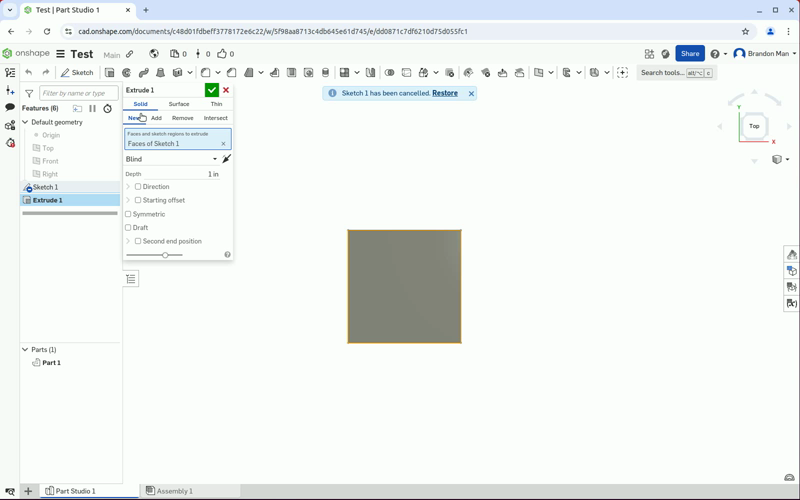
mouse_move(137, 120)
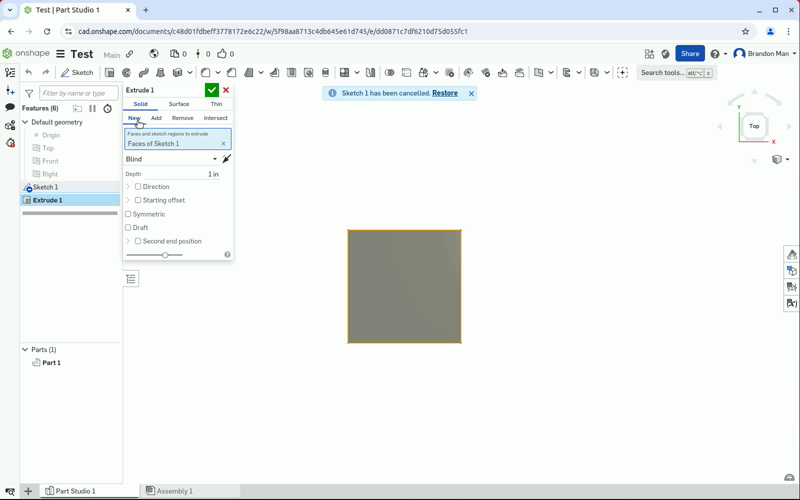
click(137, 120)
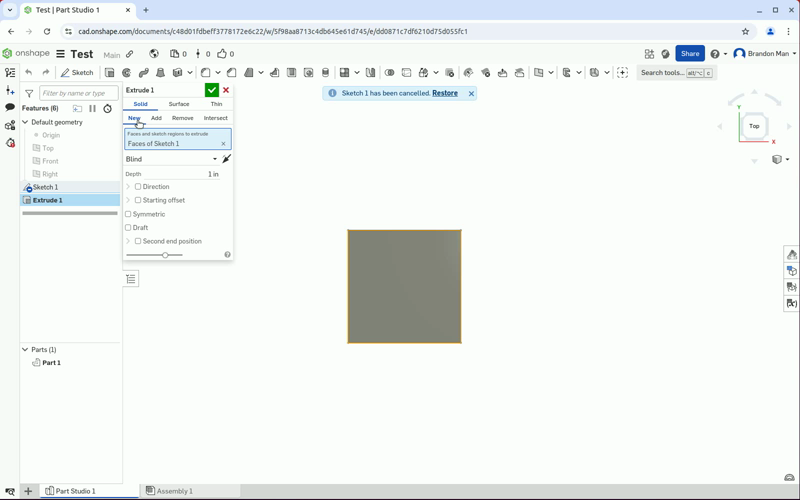
key(tab, 4)
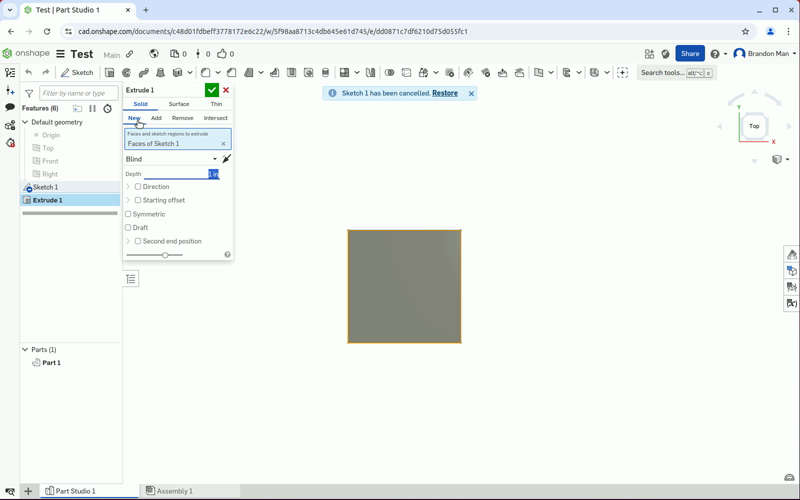
text(9.147)
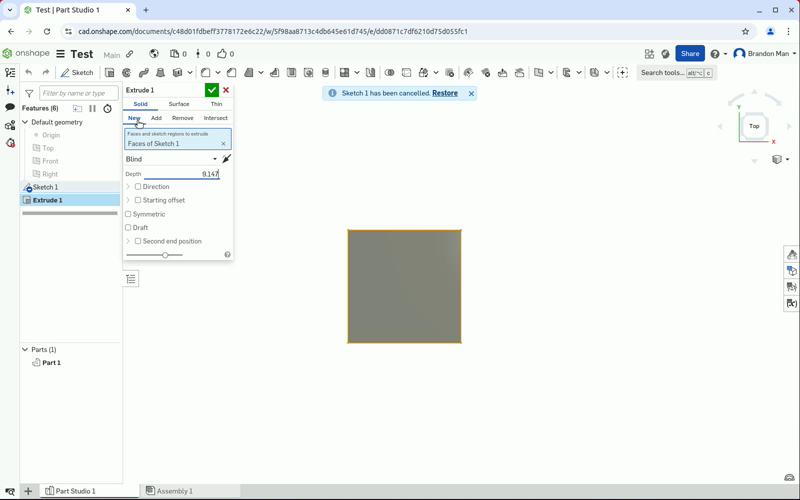
key(enter)
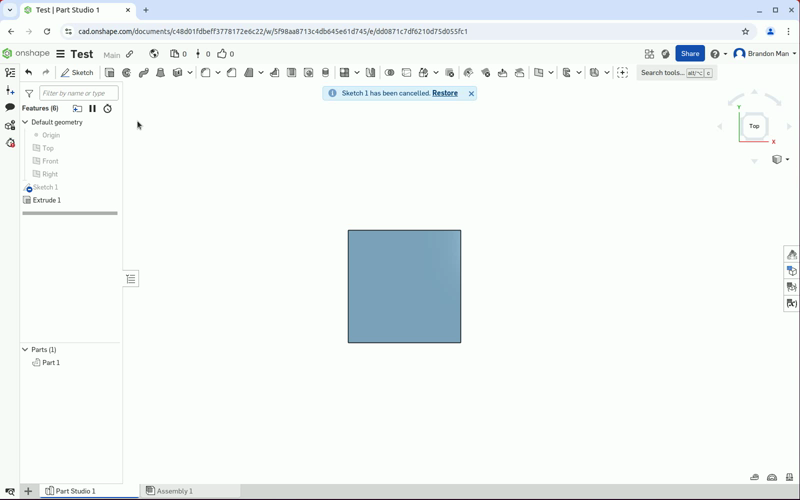
key(shift+h)
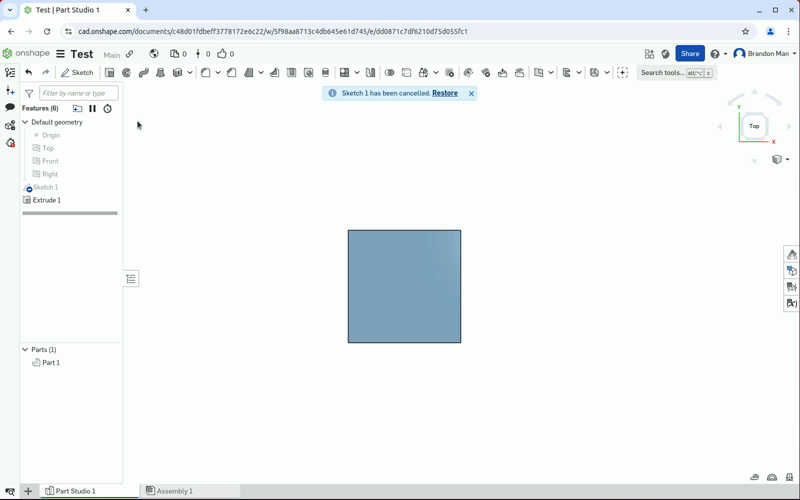
key(shift+h)
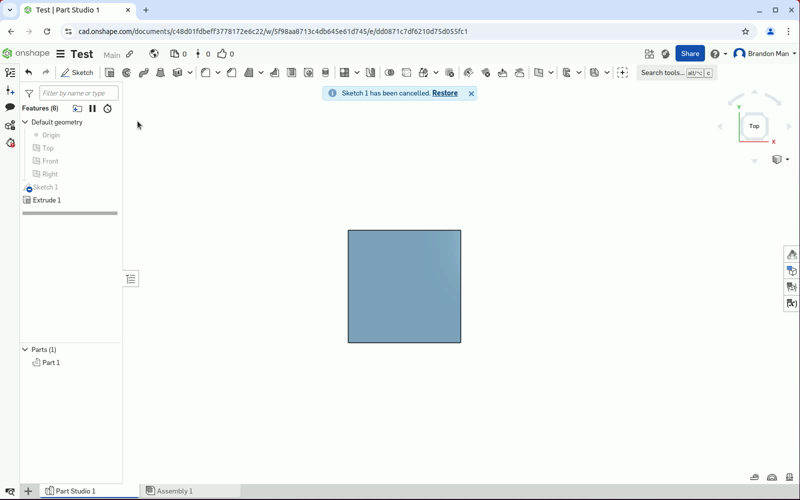
mouse_move(73, 189)
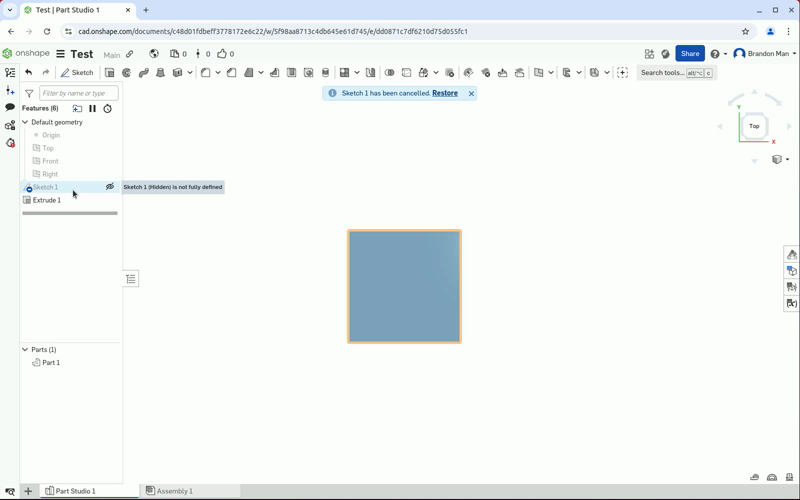
click(73, 189)
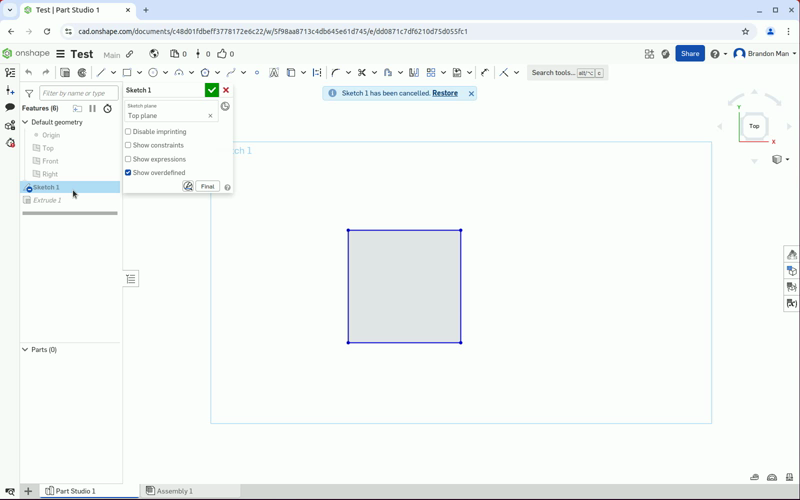
mouse_move(229, 92)
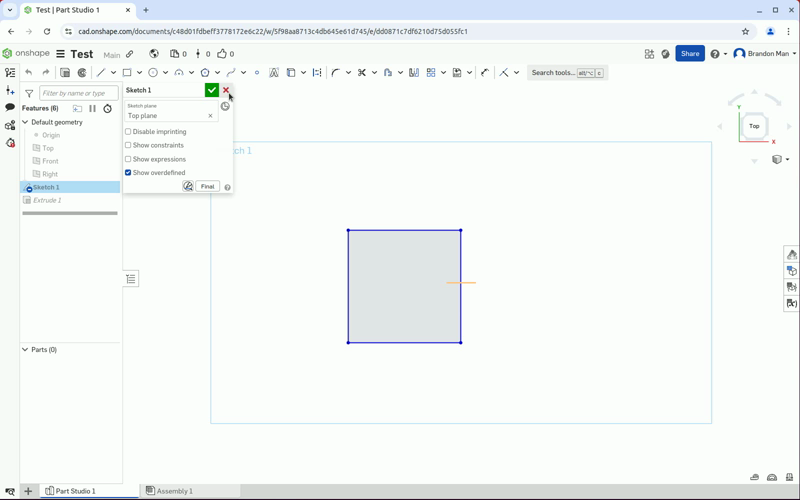
click(229, 92)
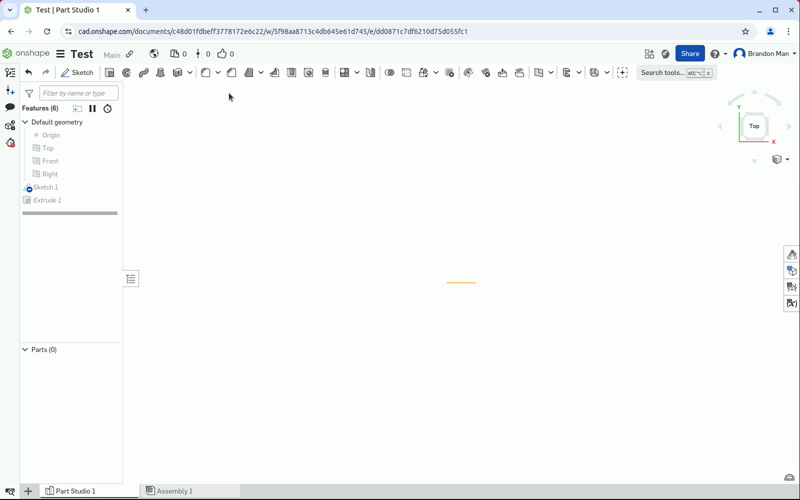
mouse_move(541, 75)
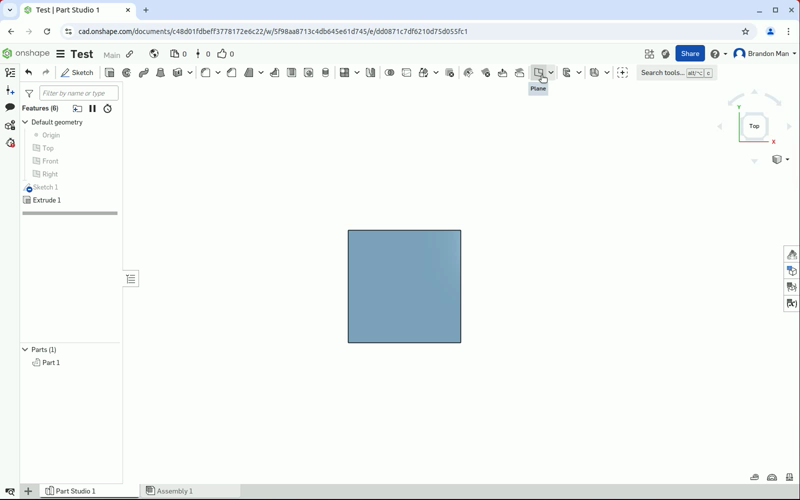
click(541, 75)
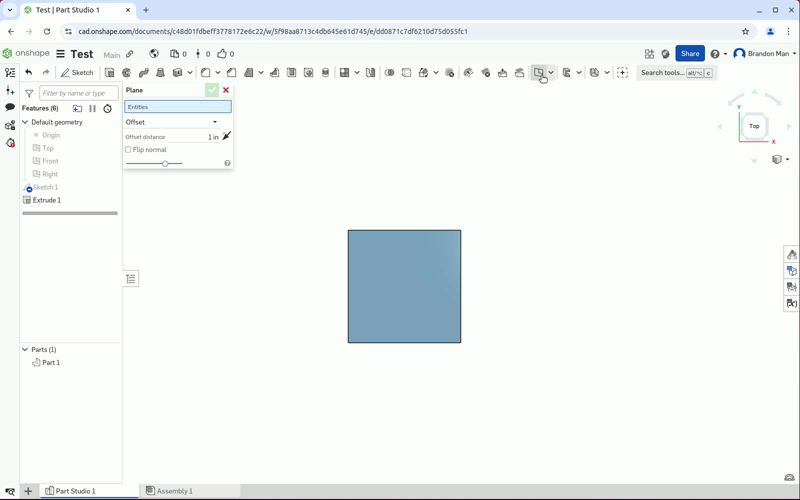
mouse_move(73, 150)
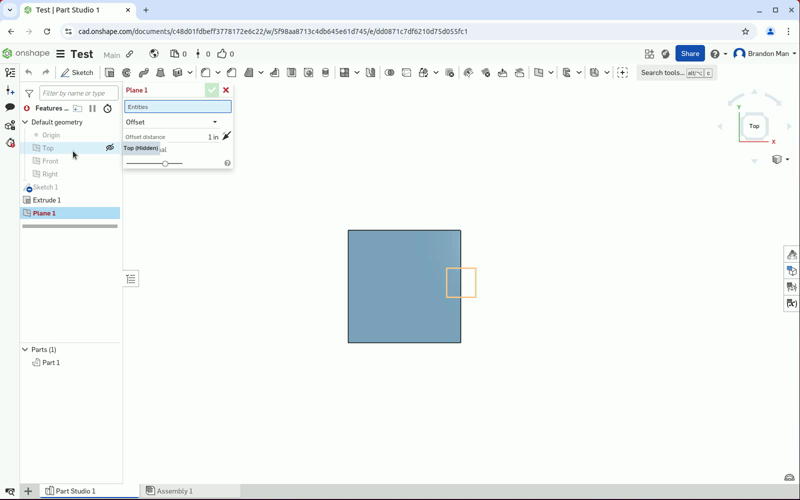
click(73, 150)
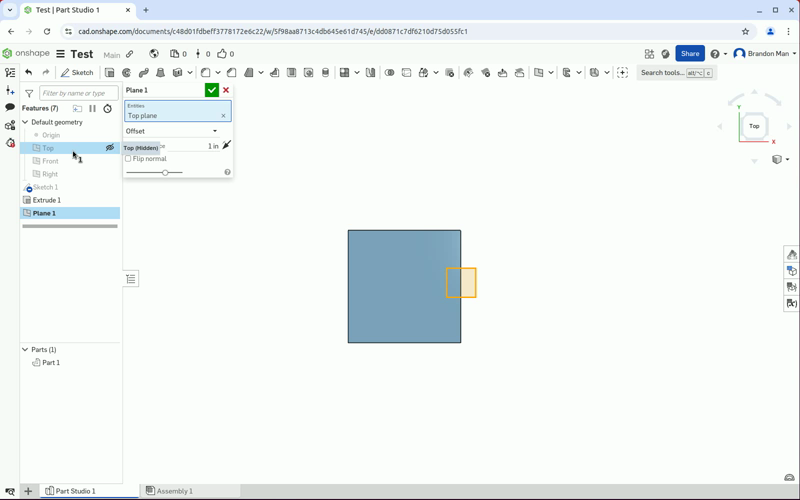
key(tab, 2)
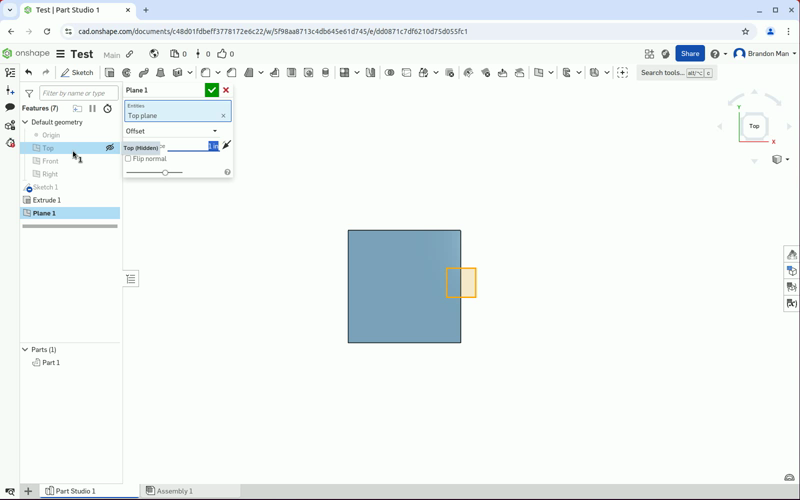
text(9.151)
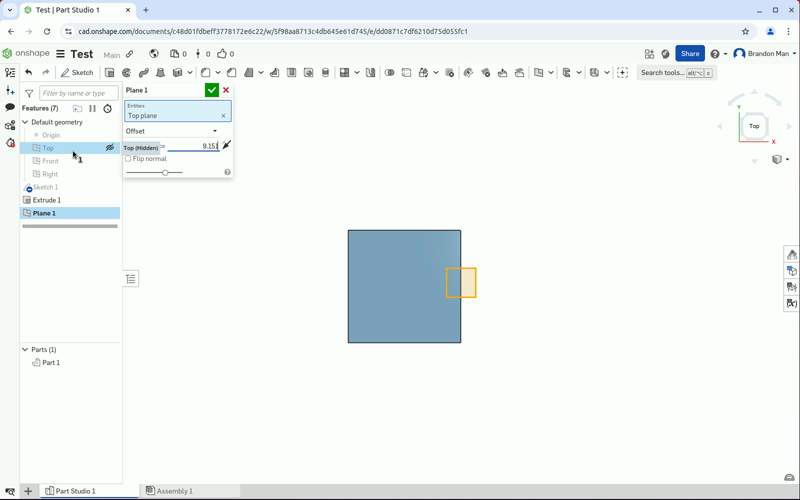
key(enter, 2)
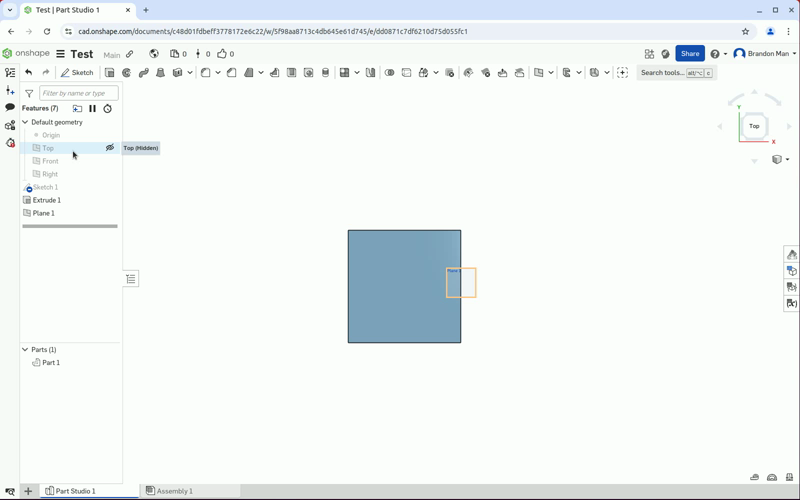
key(shift+s)
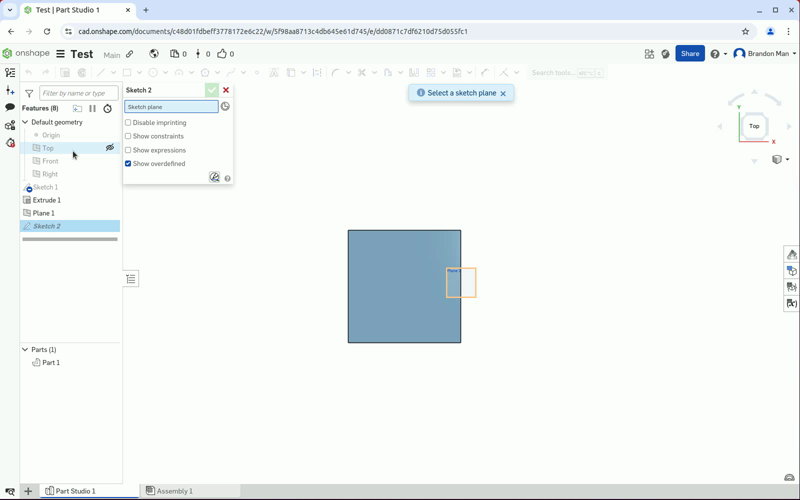
mouse_move(73, 215)
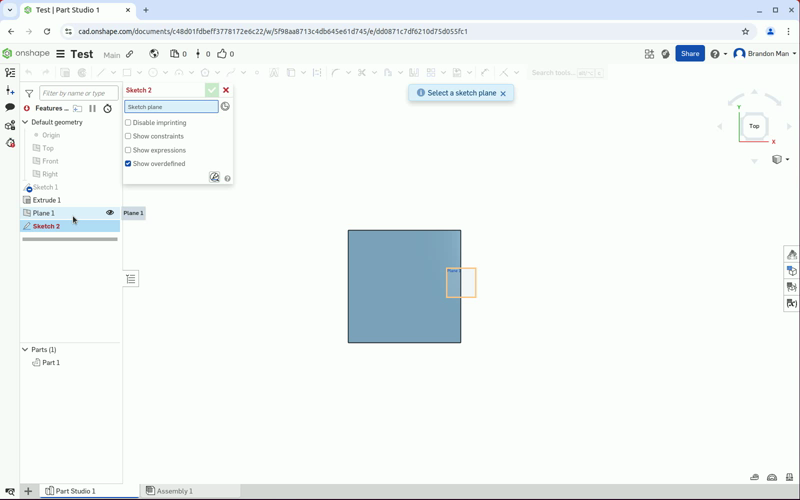
click(73, 215)
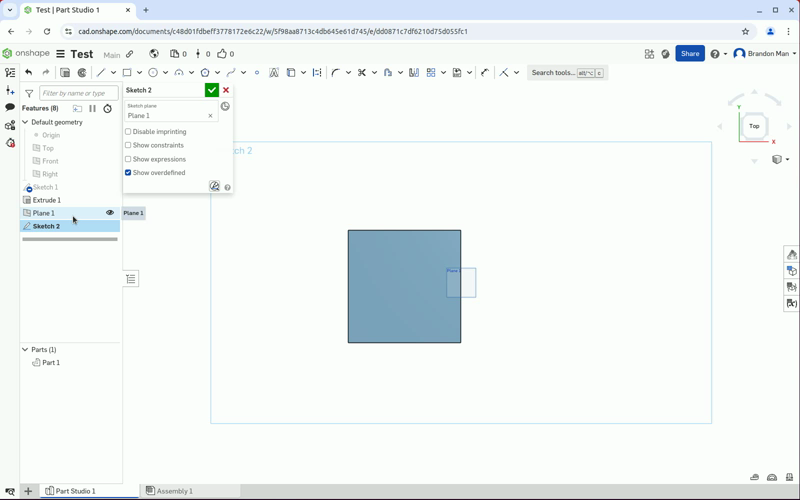
mouse_move(73, 352)
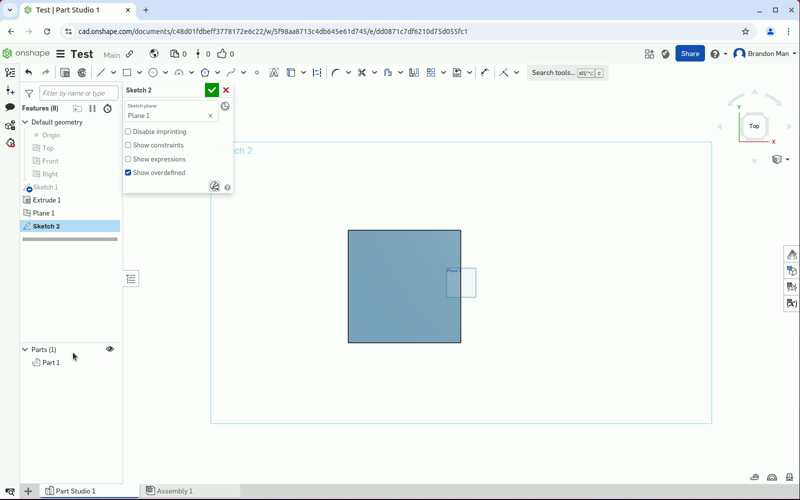
key(y)
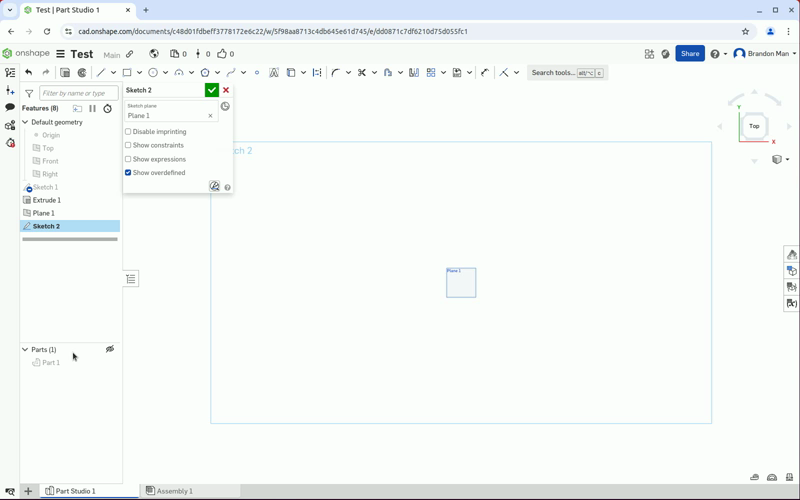
key(c)
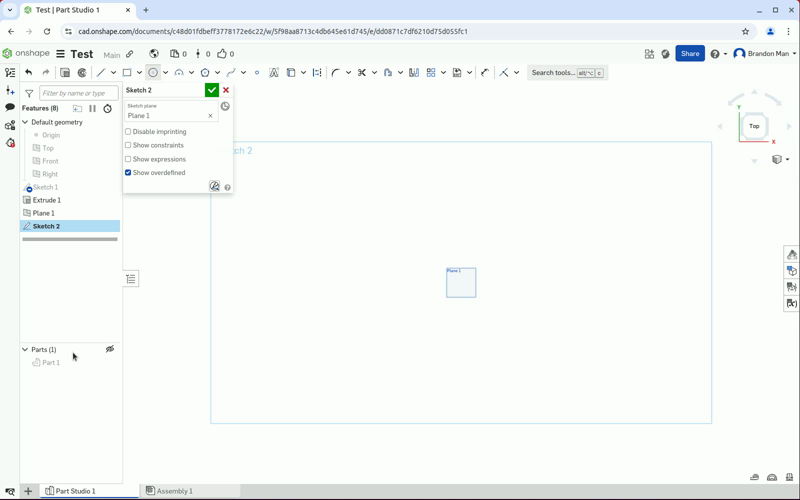
key_down(shift)
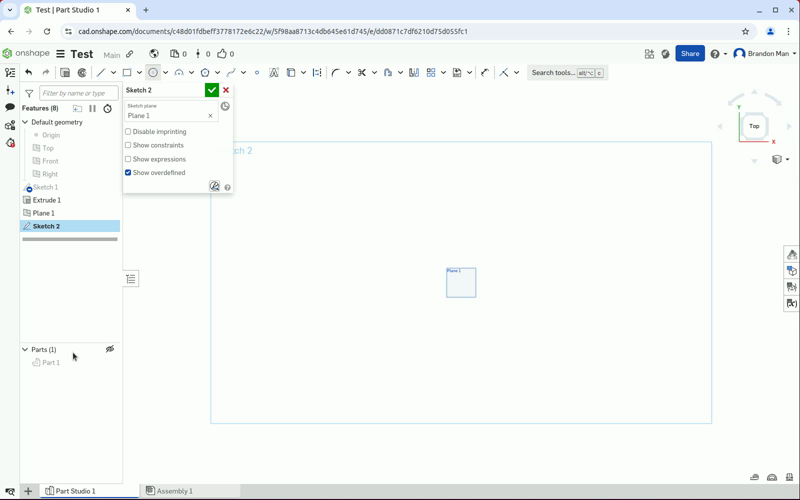
mouse_move(404, 282)
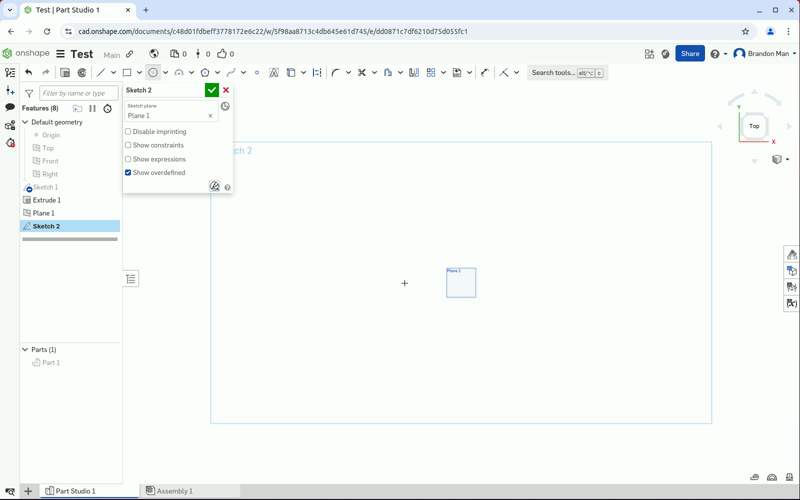
click(404, 282)
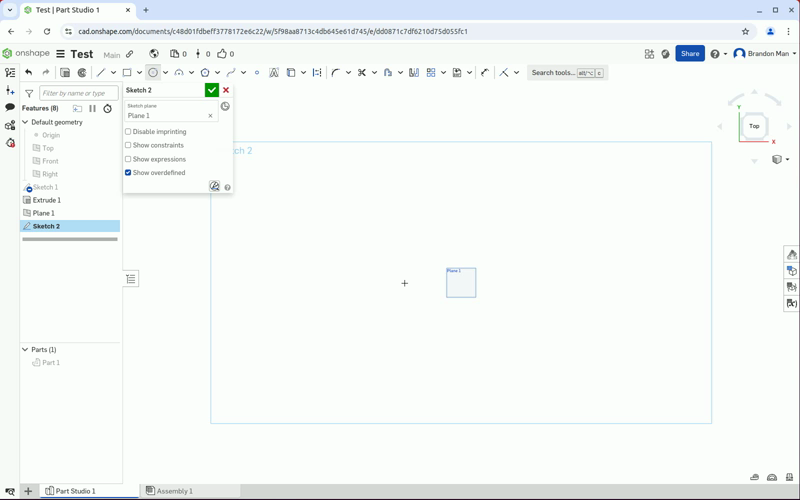
key_up(shift)
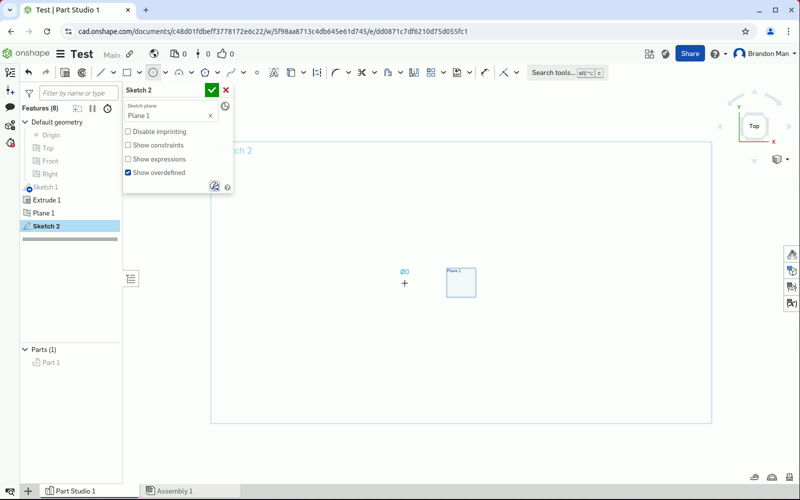
mouse_move(439, 282)
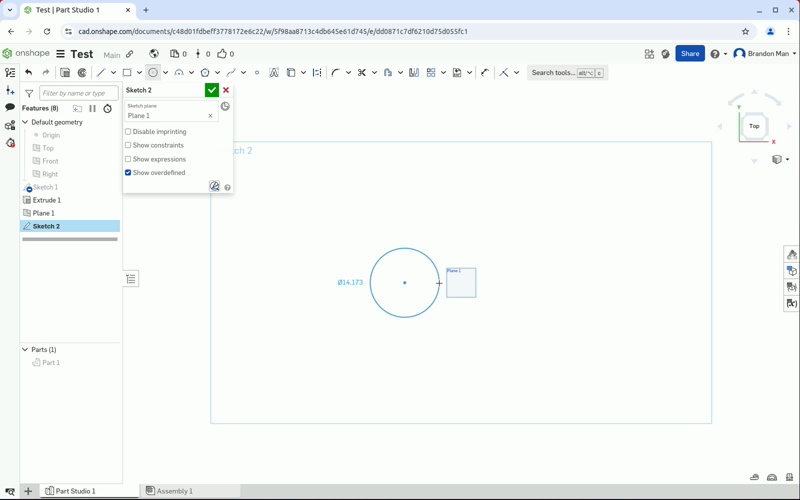
click(439, 282)
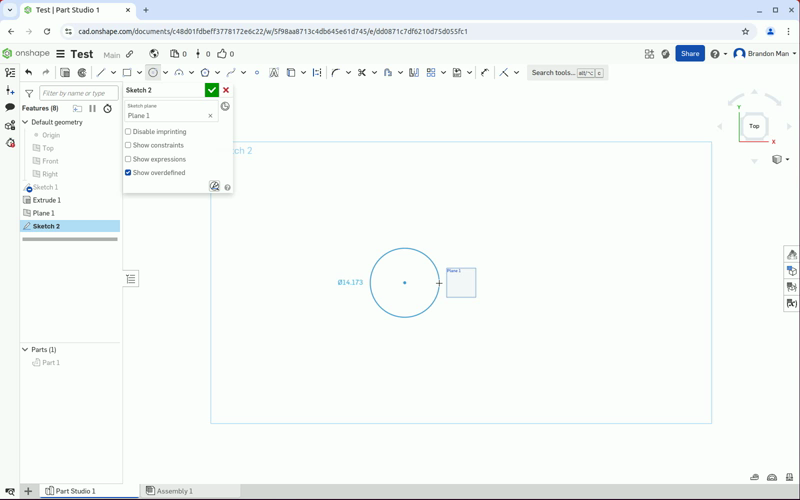
key(esc)
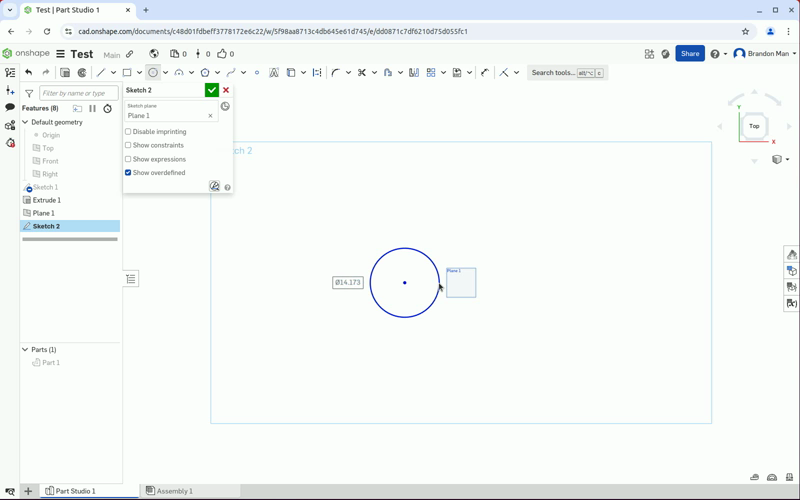
mouse_move(434, 286)
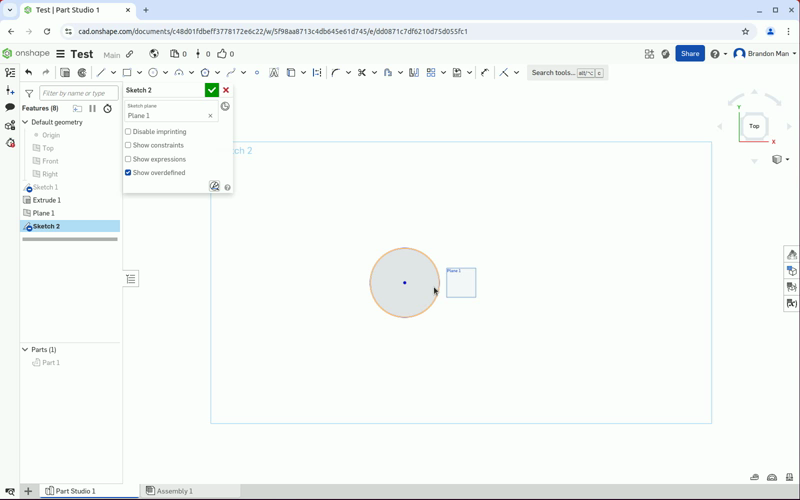
click(434, 286)
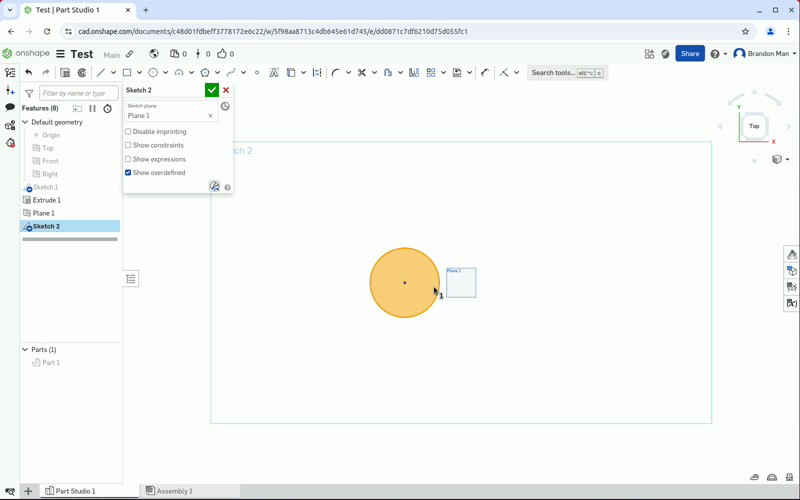
mouse_move(73, 352)
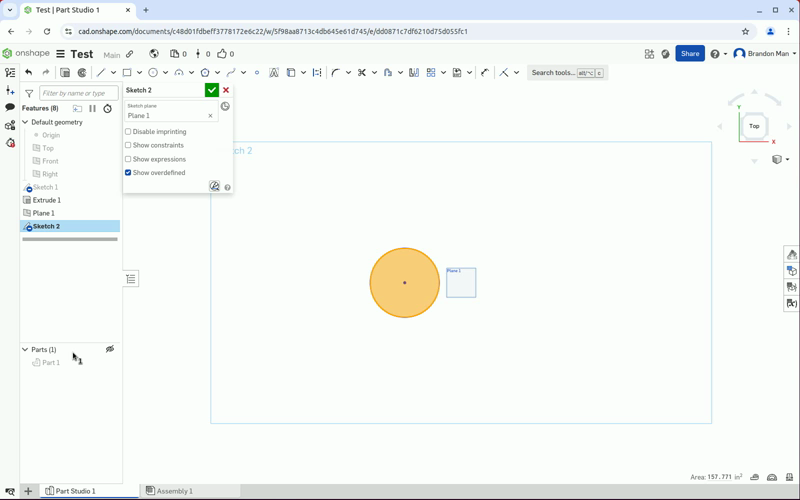
key(shift+y)
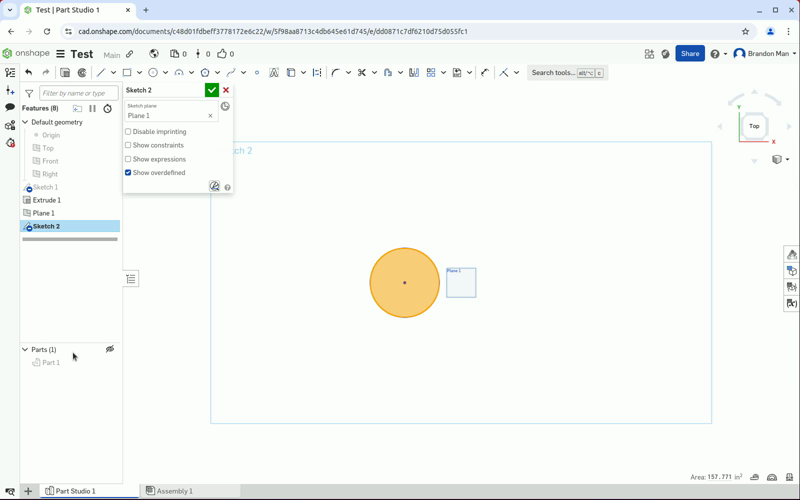
key(shift+e)
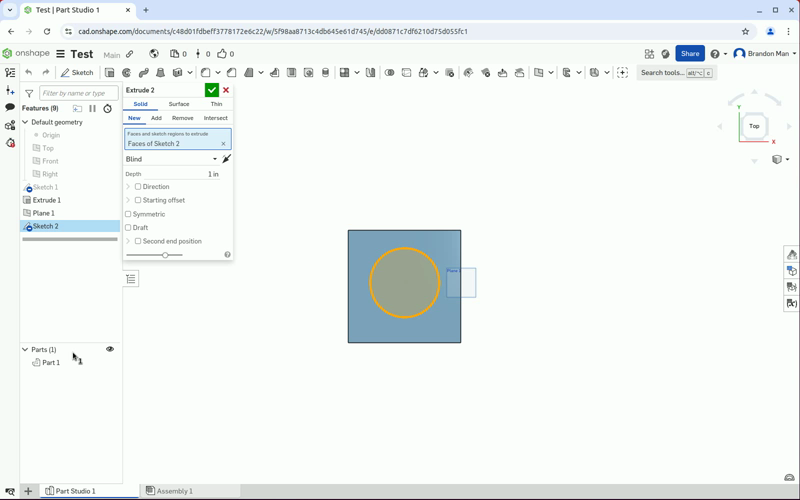
mouse_move(143, 106)
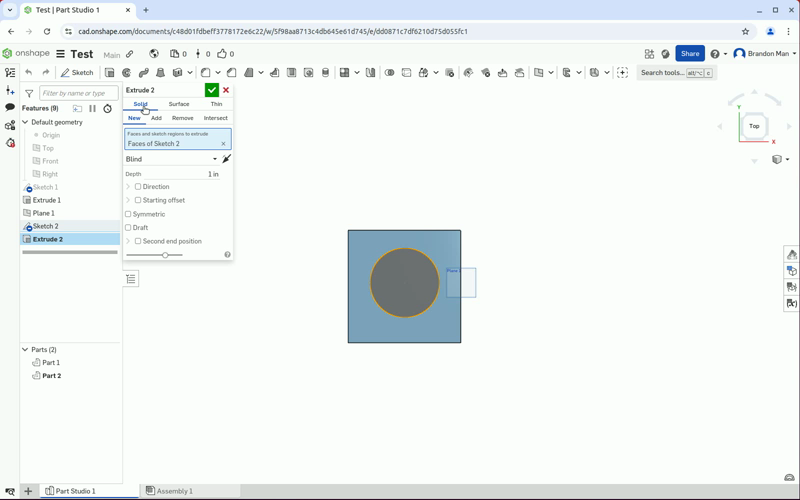
click(143, 106)
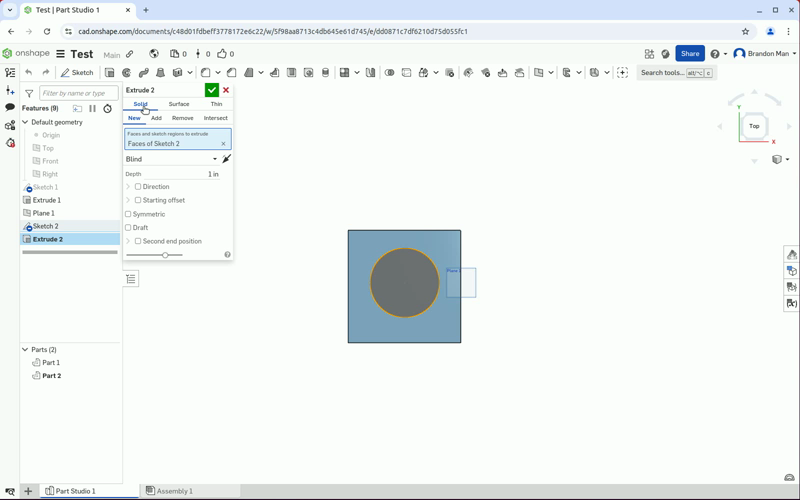
mouse_move(186, 120)
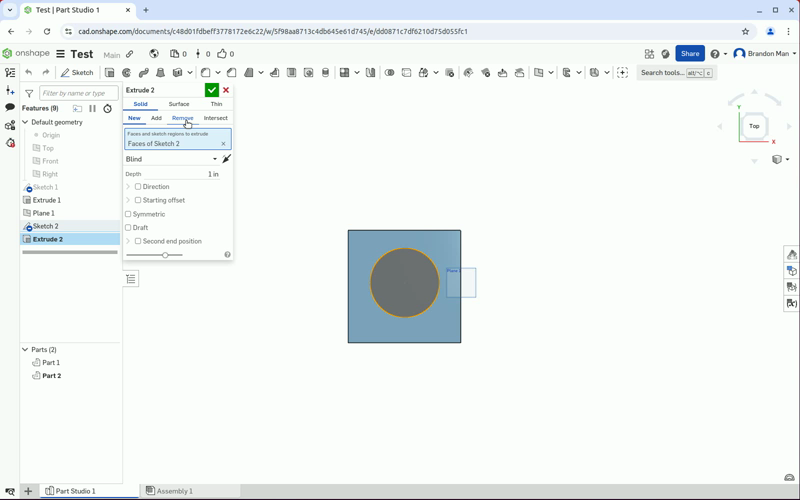
click(186, 120)
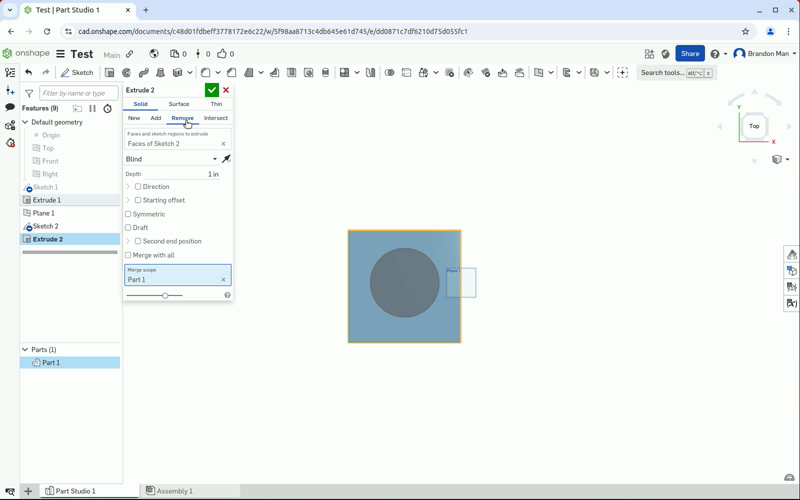
key(tab, 4)
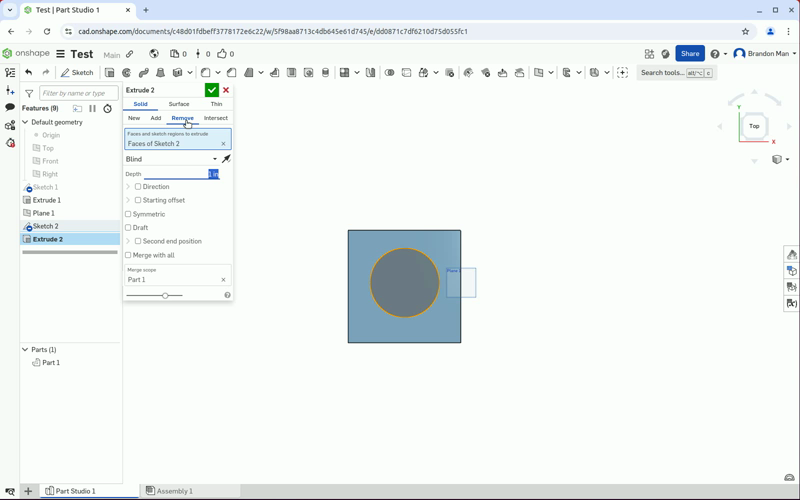
text(30.811)
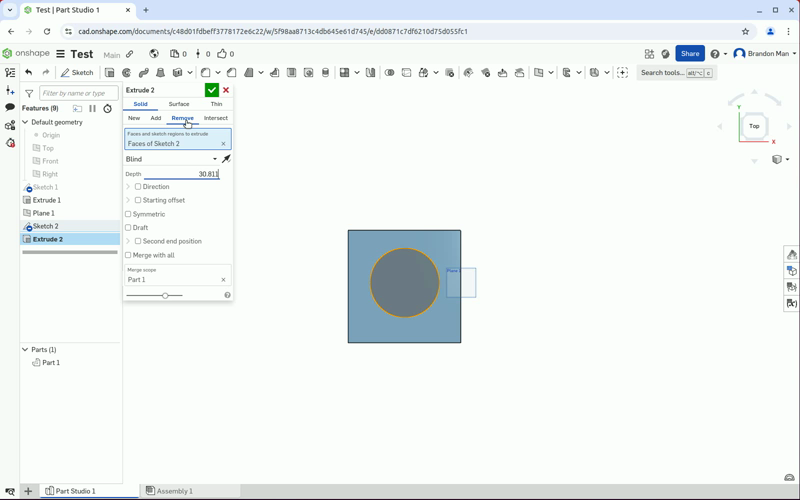
key(tab, 6)
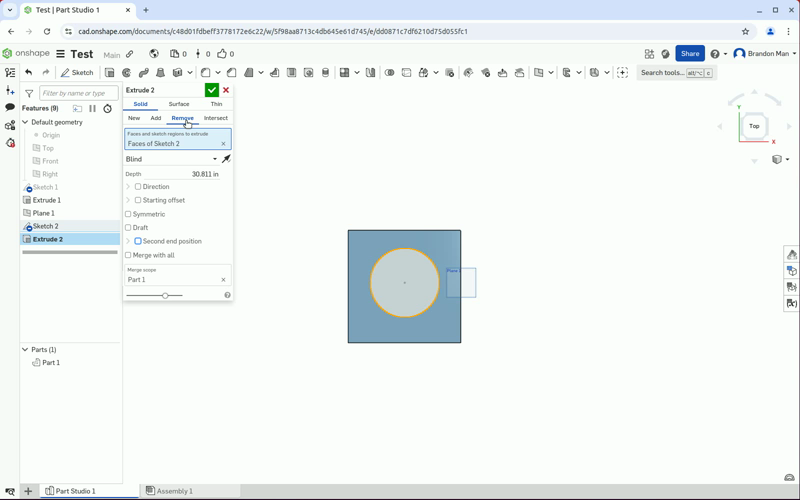
key(space)
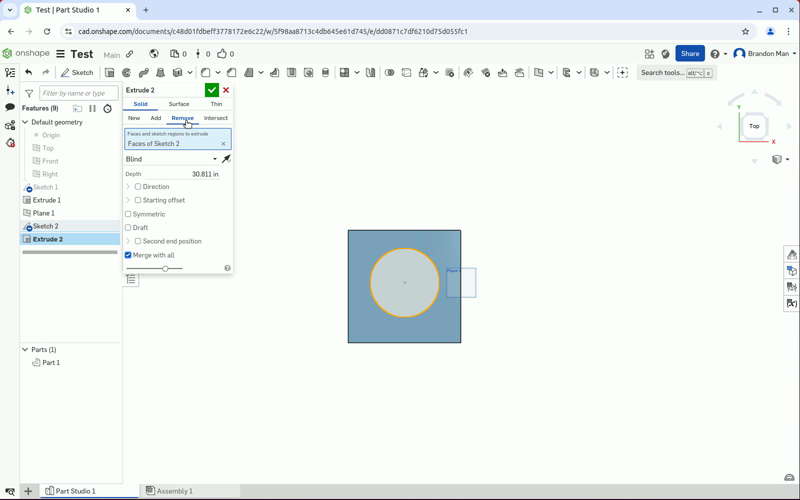
key(enter)
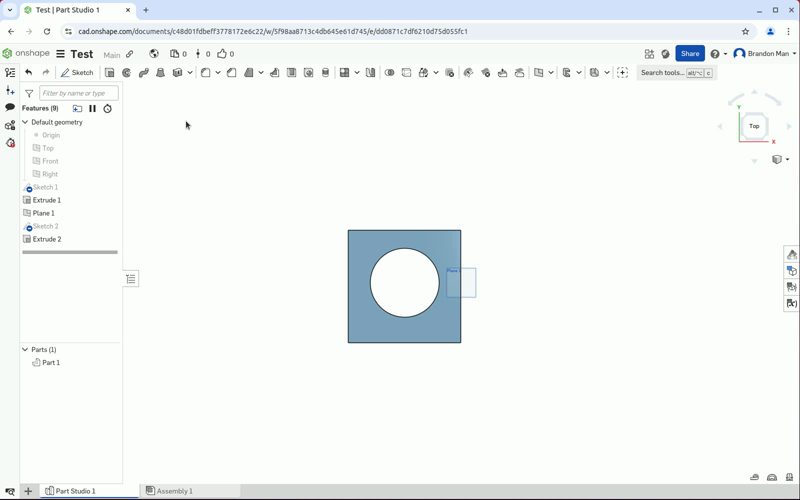
key(shift+h)
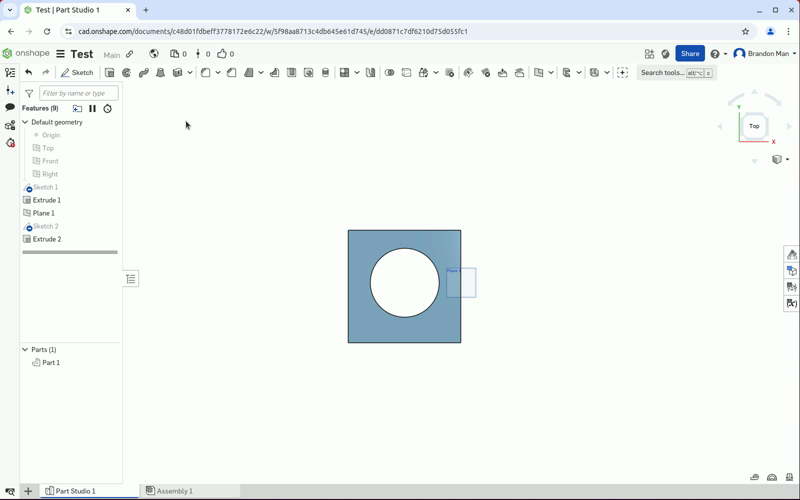
key(shift+h)
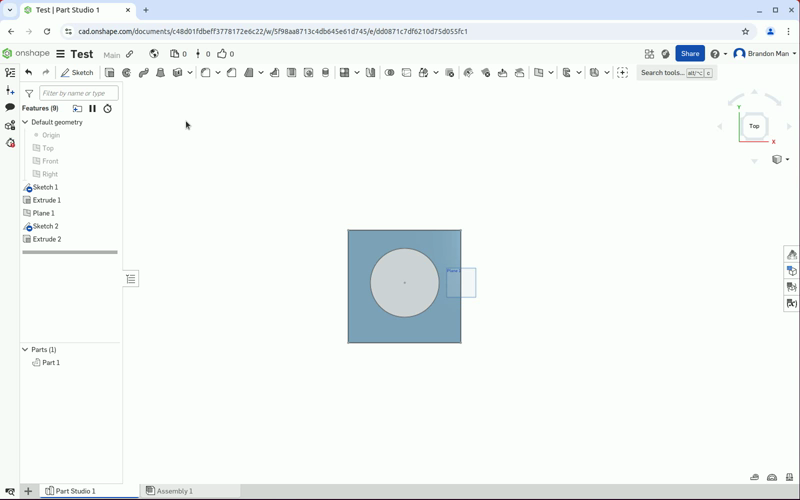
key(shift+7)
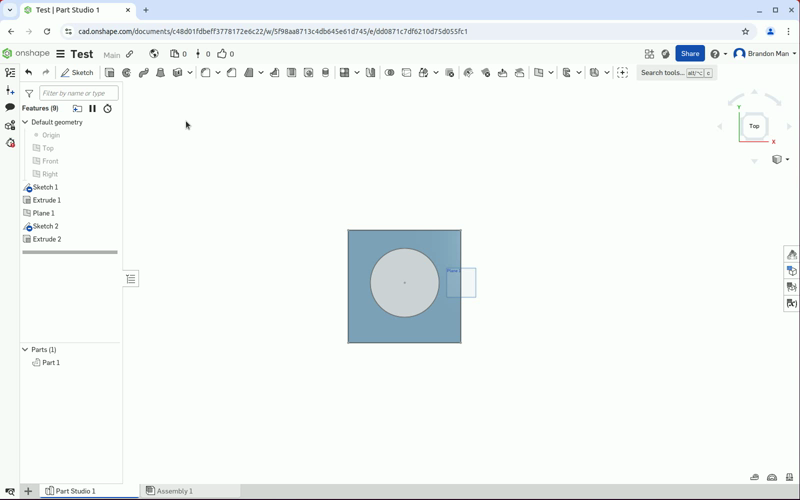
key(up, 3)
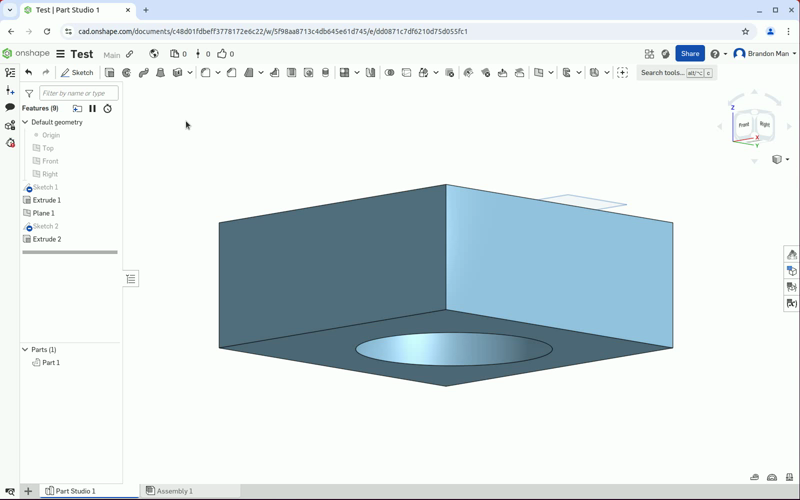
key(left, 3)
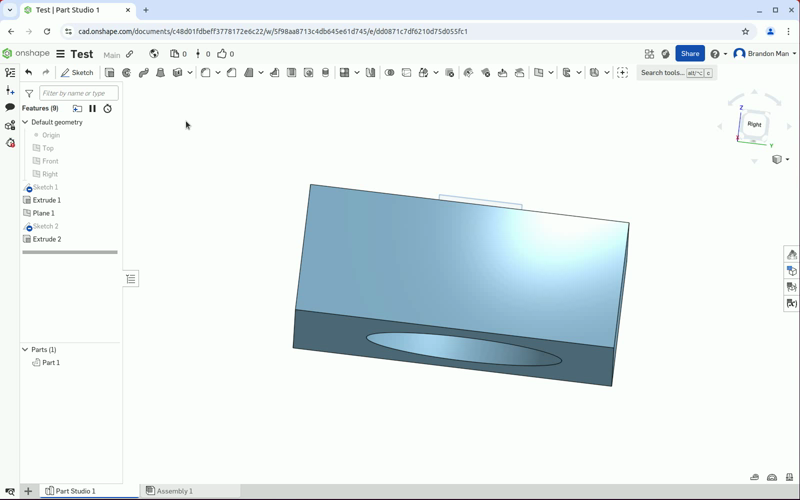
key(right, 3)
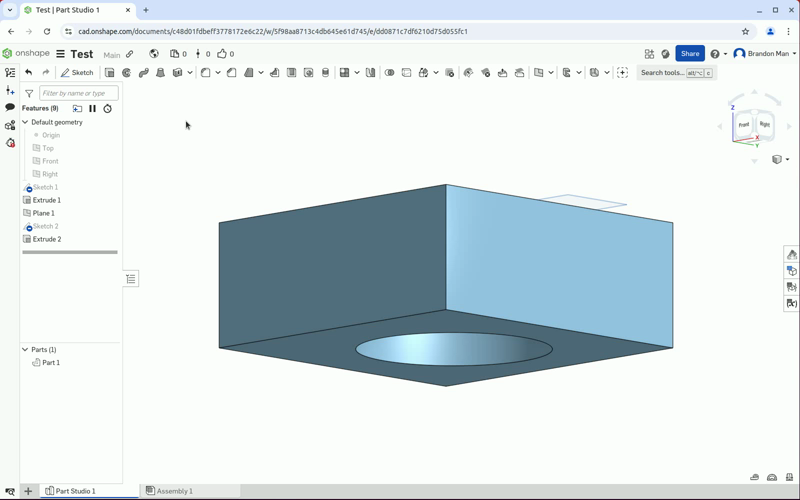
key(down, 3)
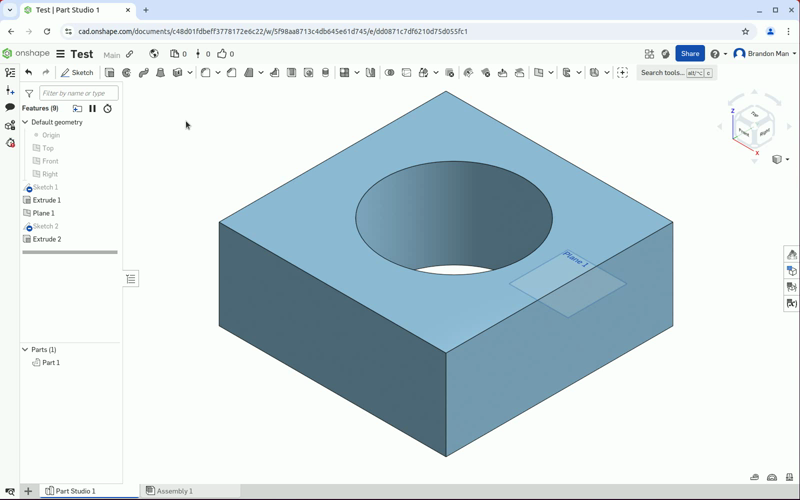
mouse_move(73, 189)
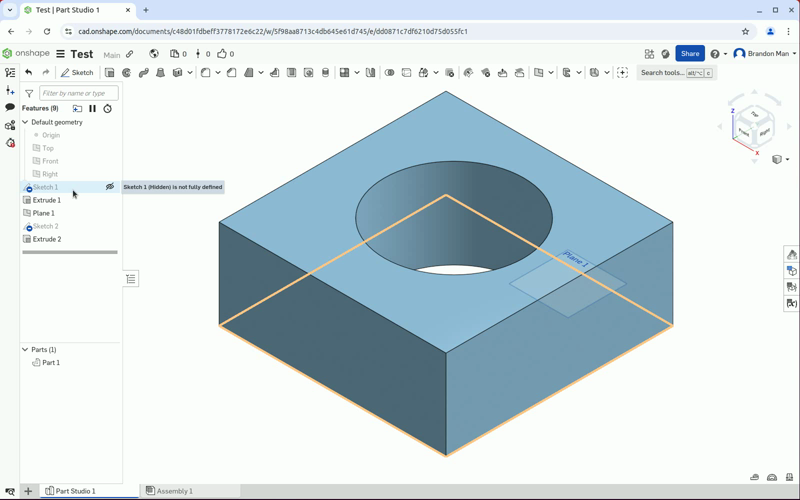
click(73, 189)